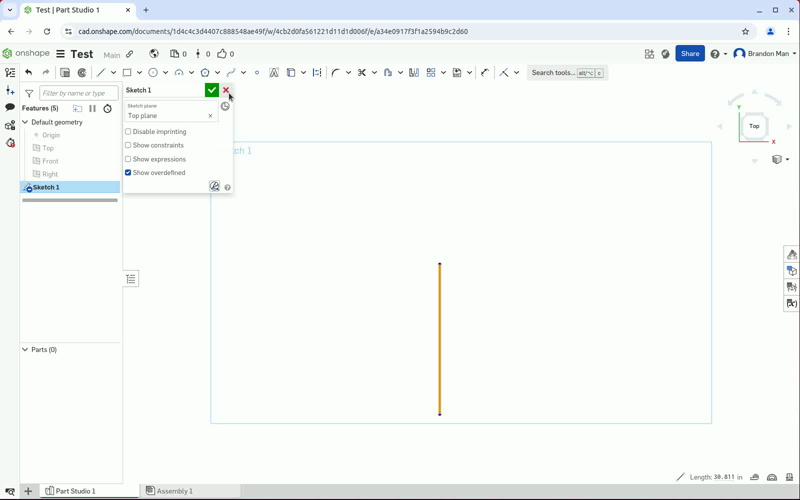
key(shift+h)
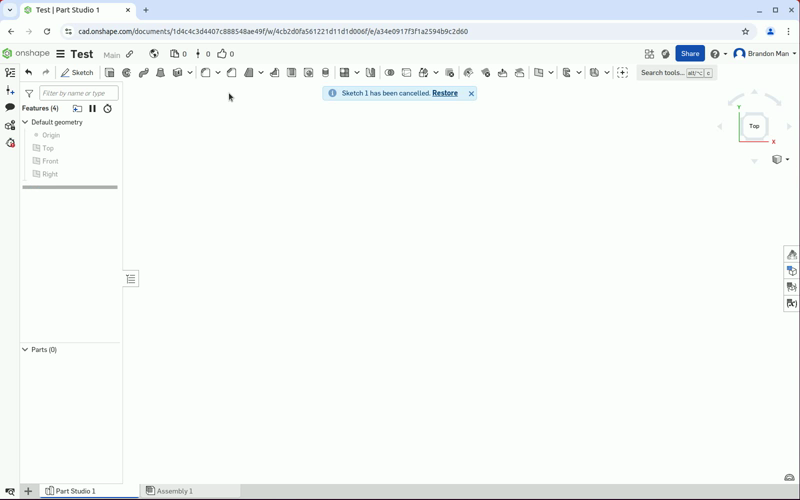
mouse_move(73, 352)
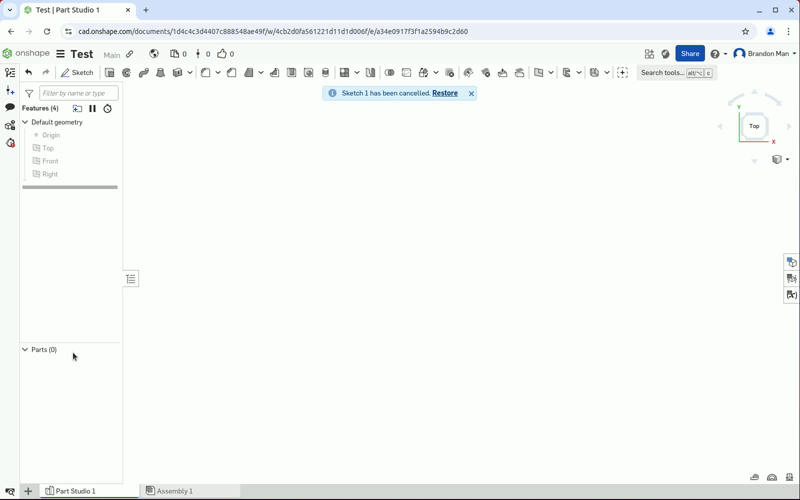
key(y)
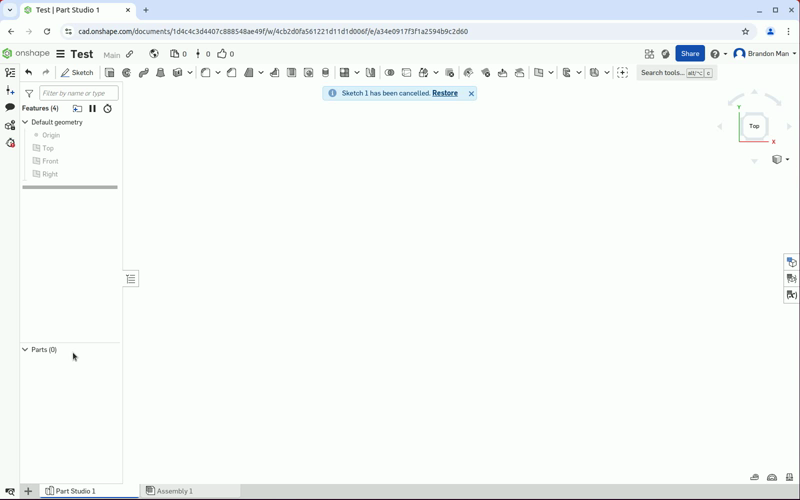
key(shift+p)
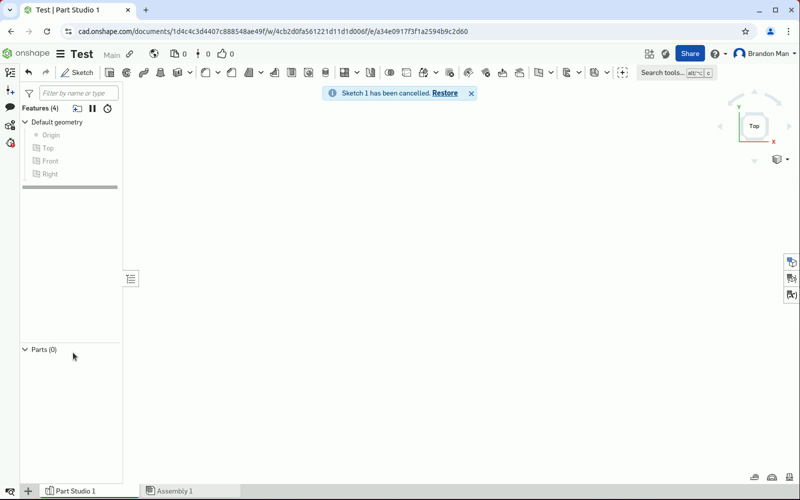
key(space)
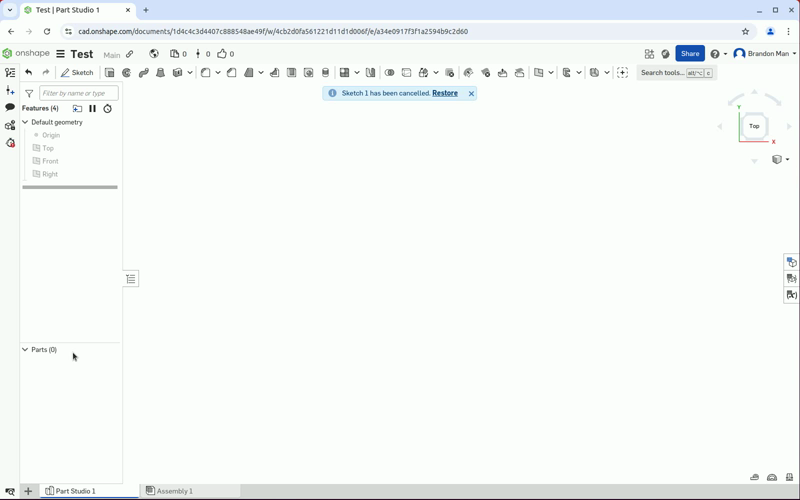
key_down(shift)
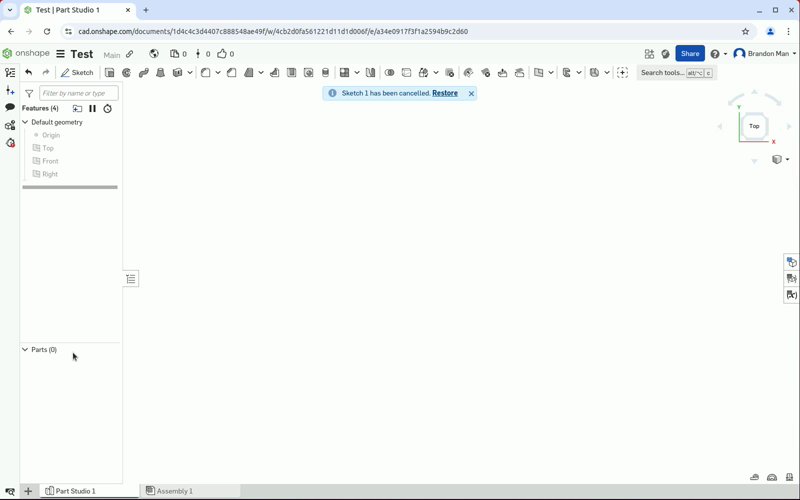
key(up)
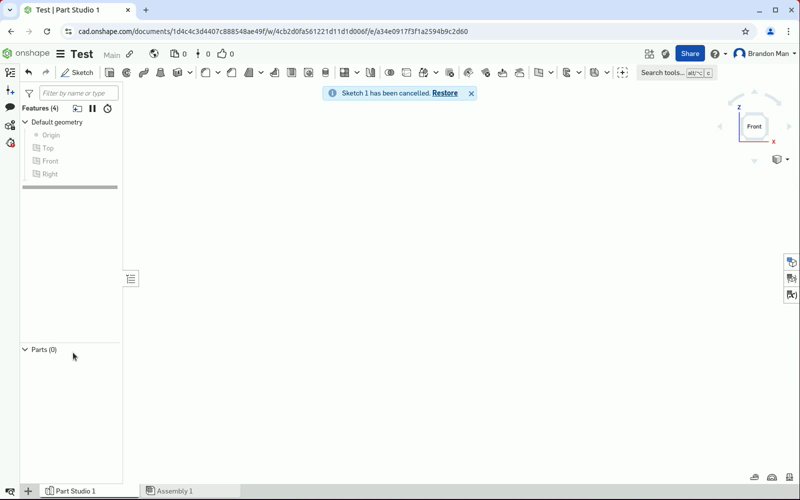
key_up(shift)
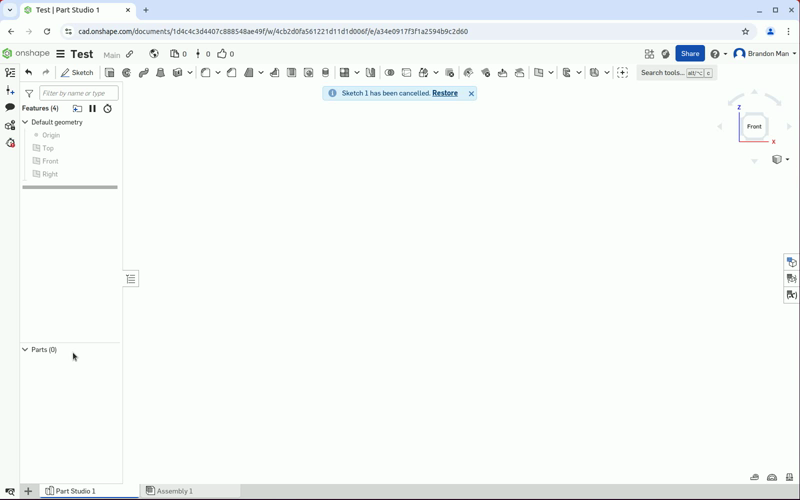
mouse_move(73, 352)
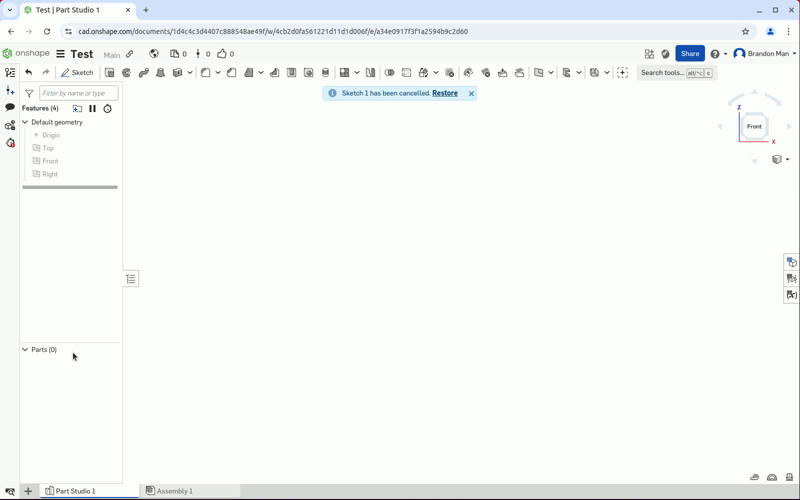
key(shift+y)
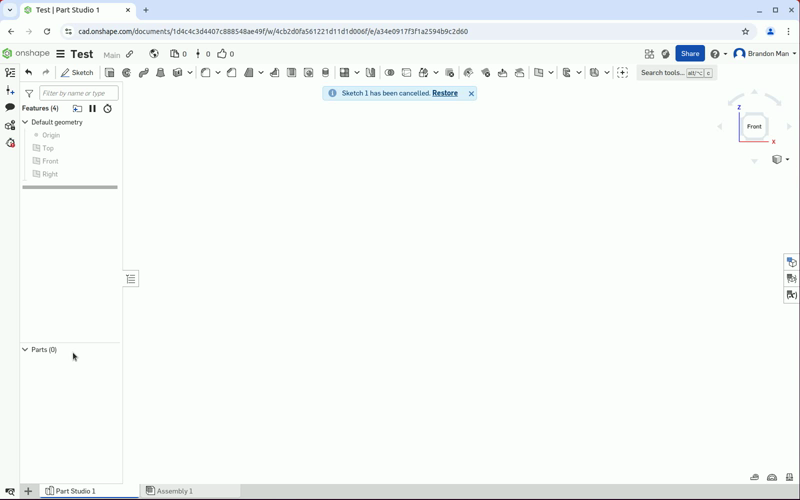
key(shift+s)
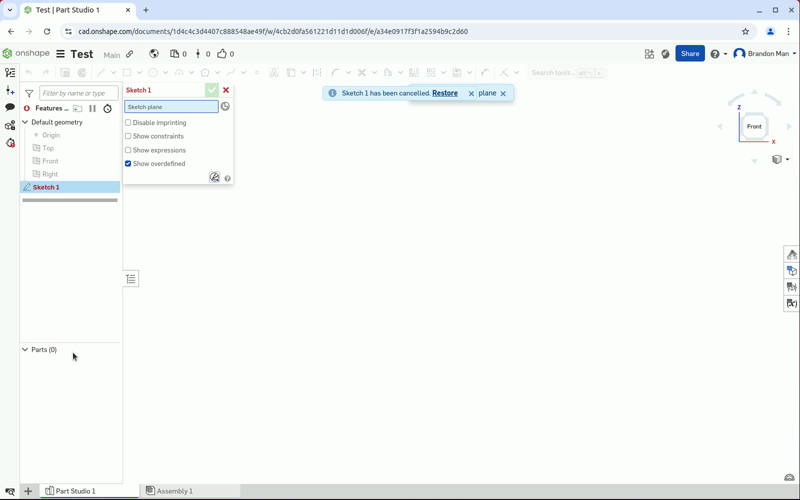
mouse_move(73, 163)
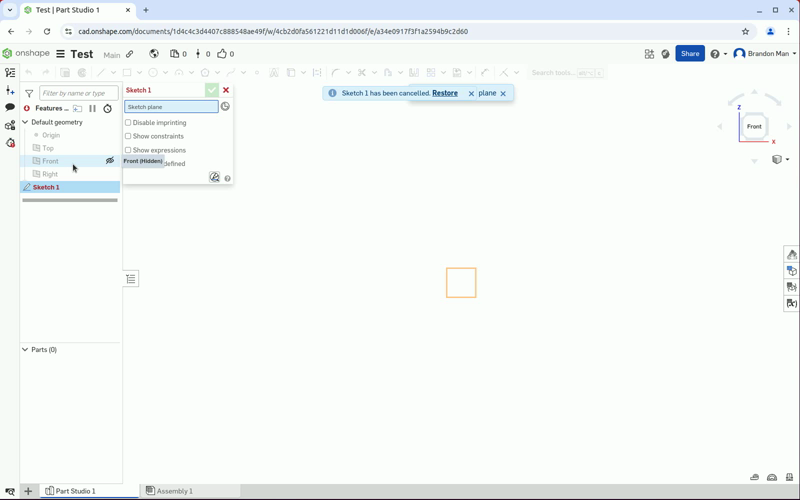
click(73, 163)
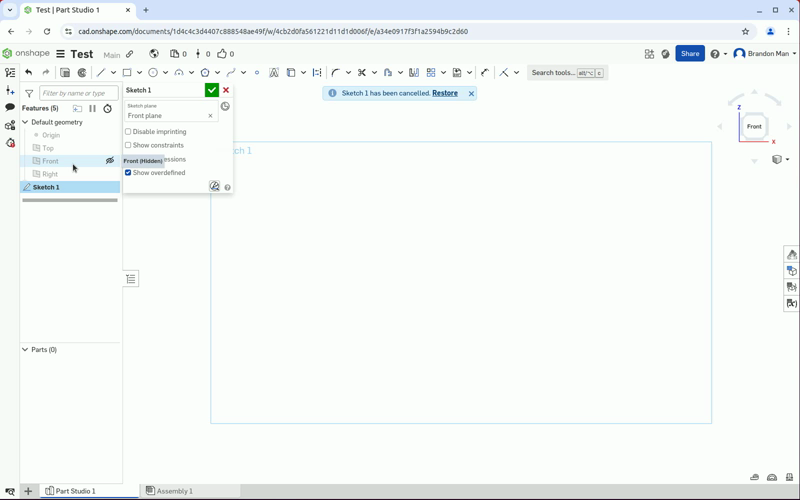
mouse_move(73, 352)
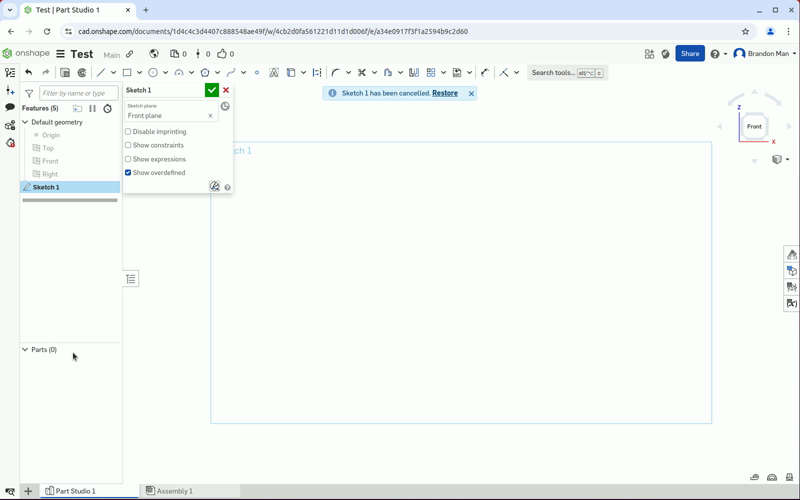
key(y)
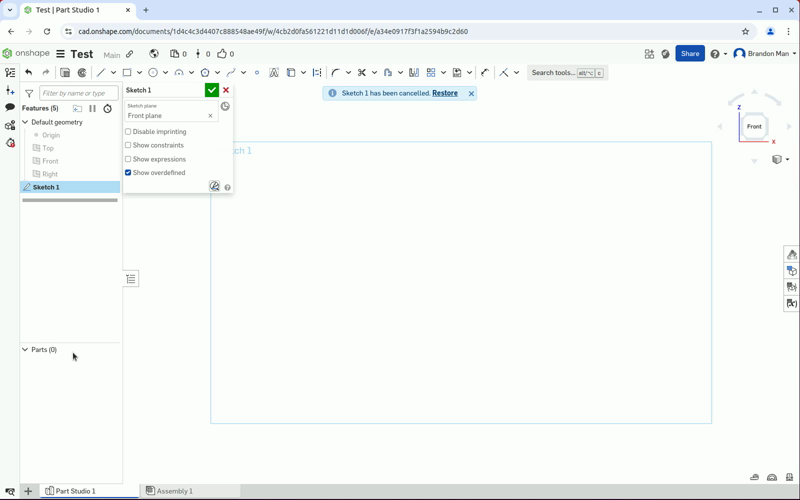
key(l)
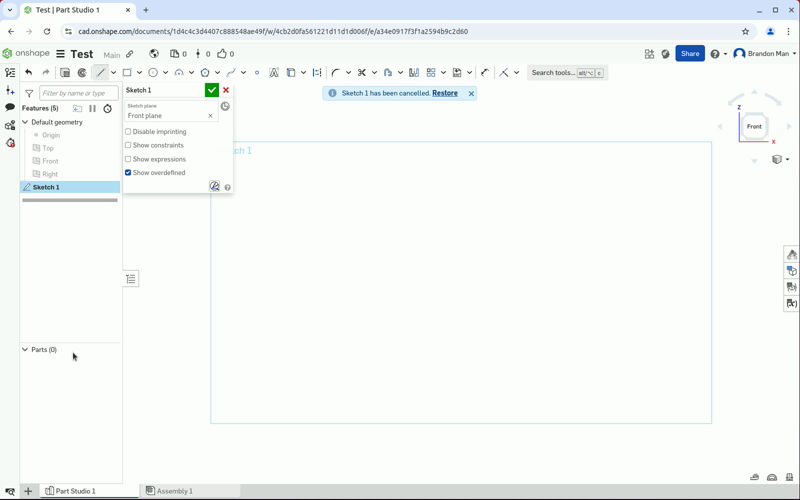
key_down(shift)
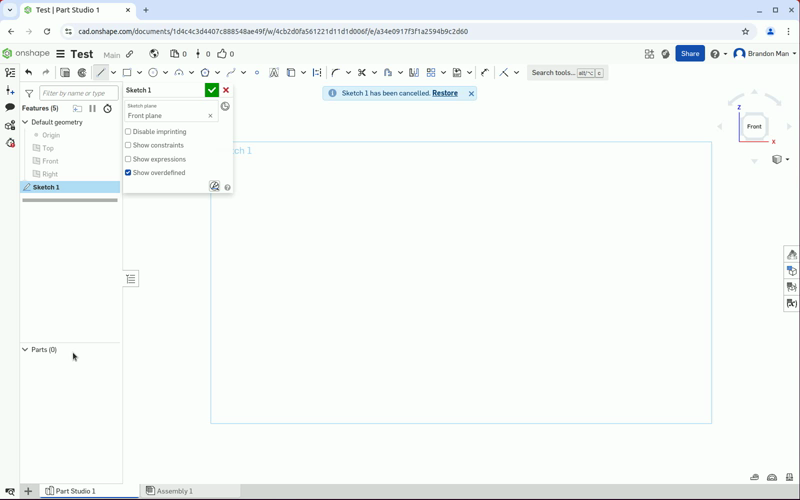
mouse_move(348, 315)
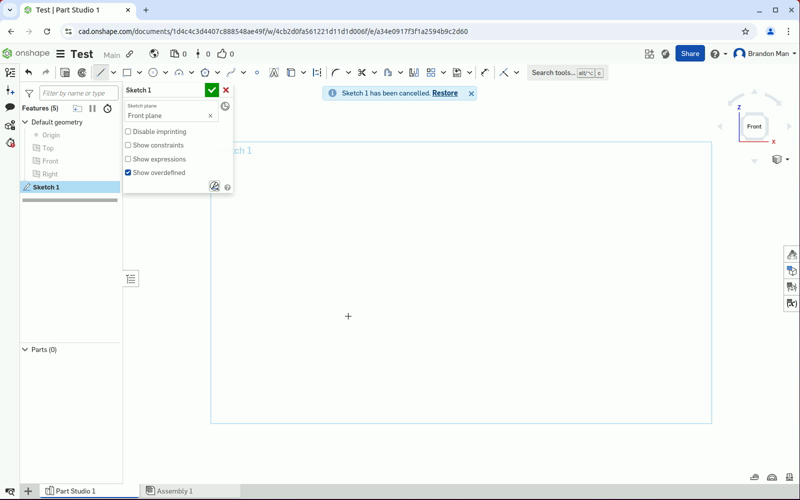
click(348, 315)
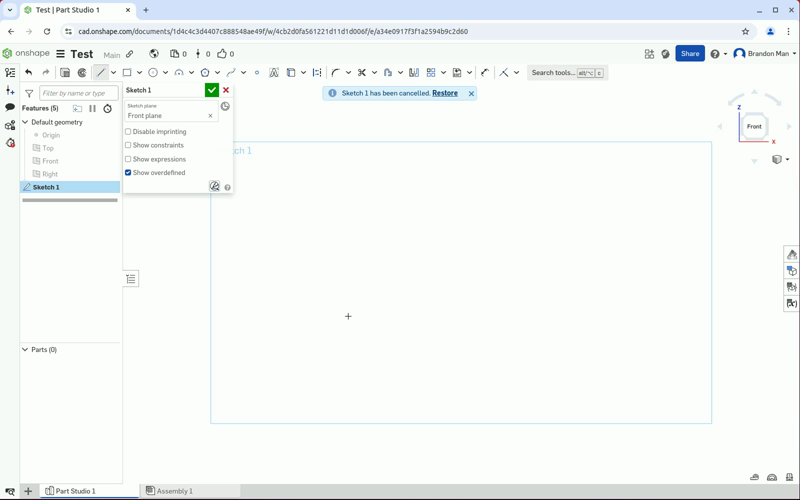
key_up(shift)
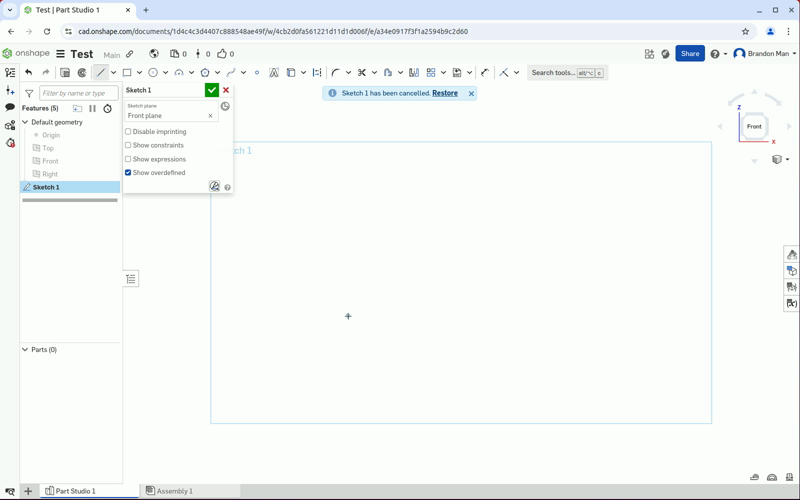
key_down(shift)
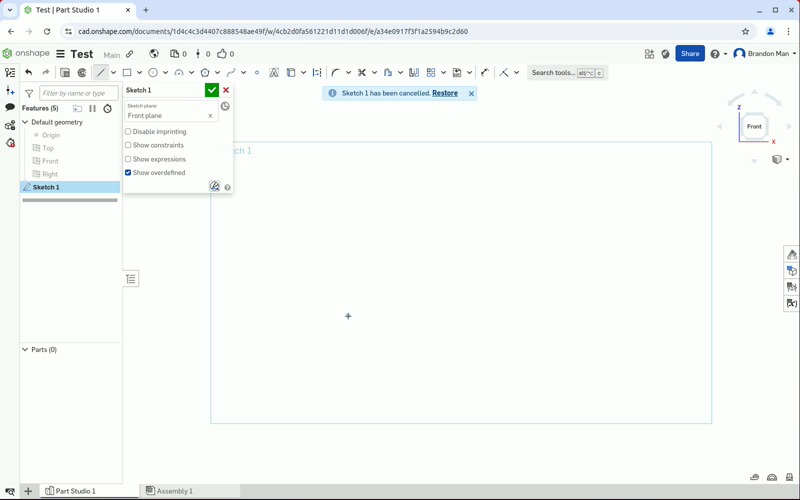
mouse_move(552, 315)
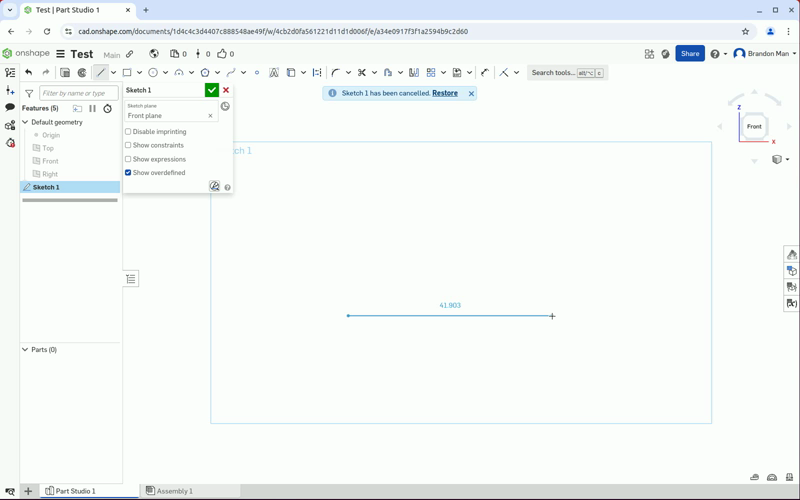
click(552, 315)
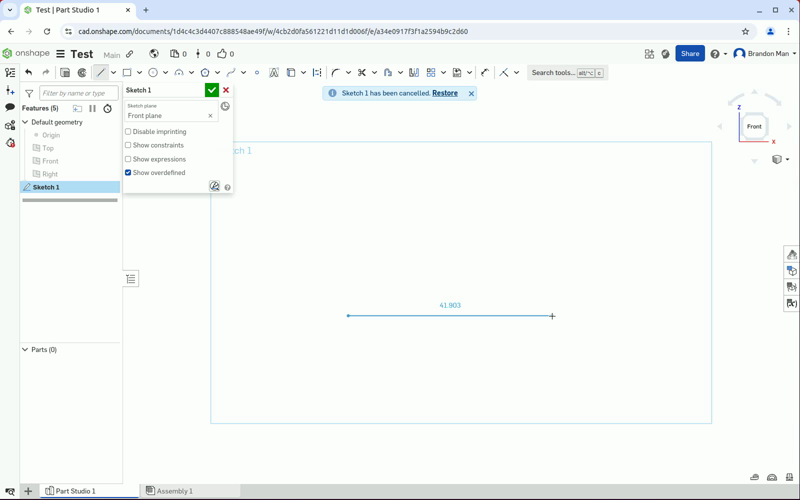
key_up(shift)
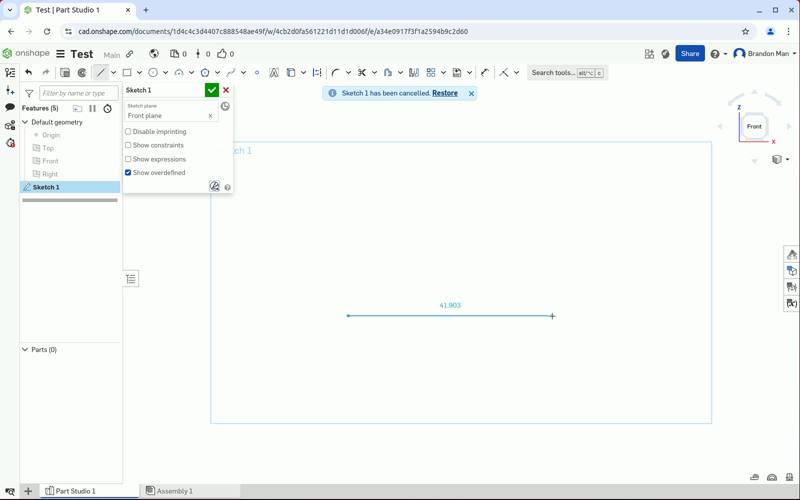
key_down(shift)
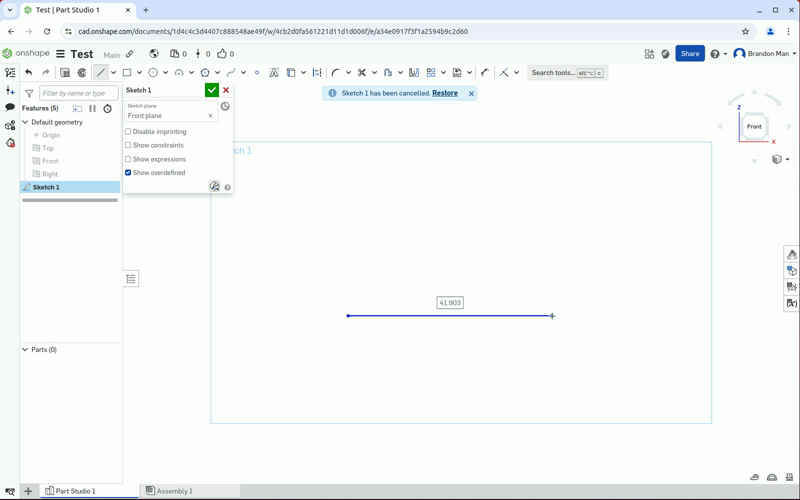
mouse_move(582, 315)
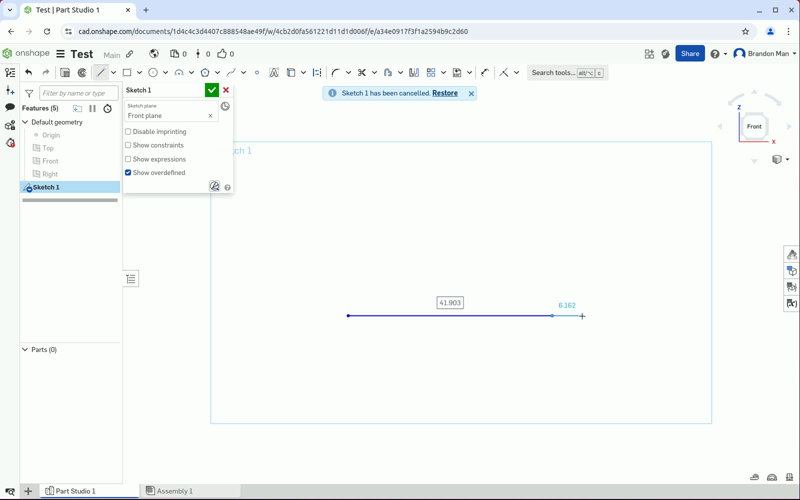
mouse_move(552, 292)
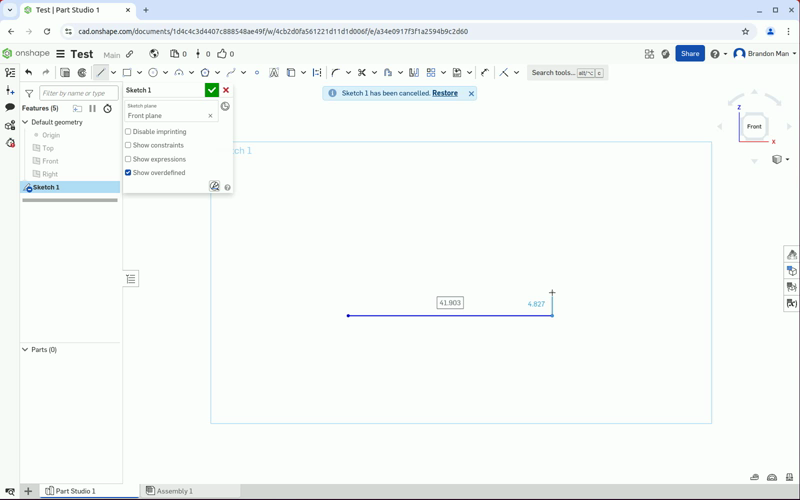
click(552, 292)
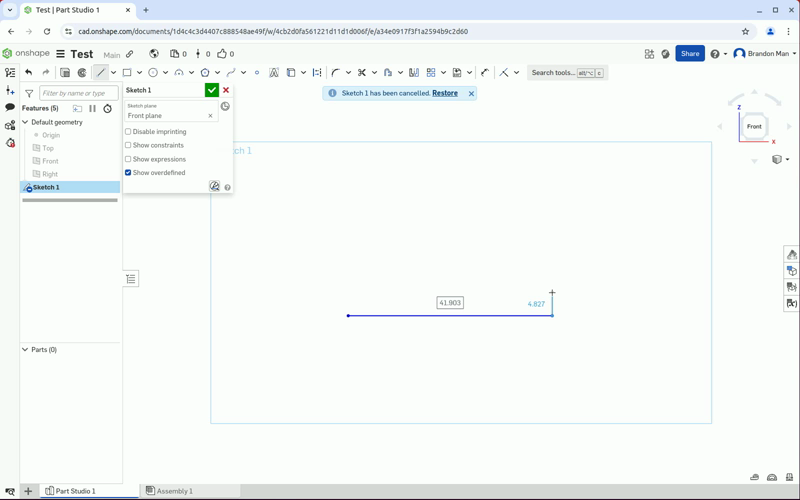
key_up(shift)
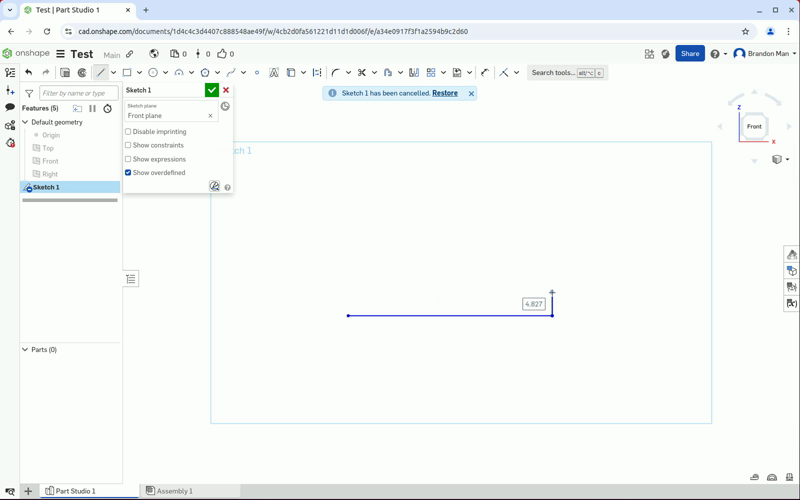
key_down(shift)
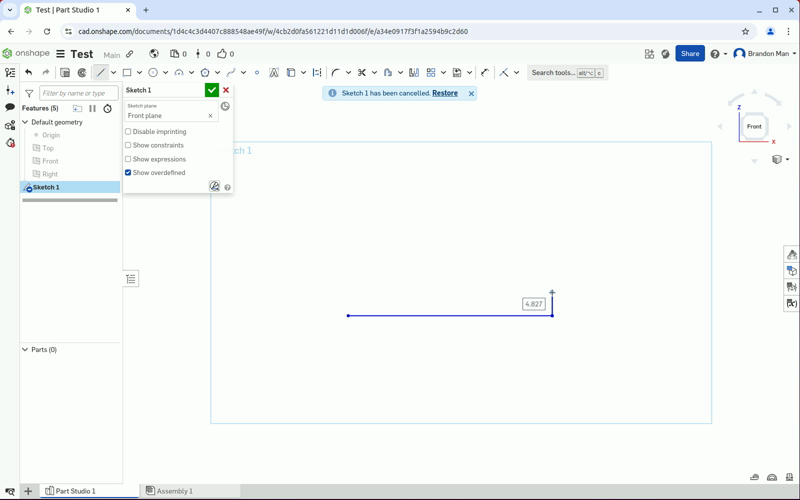
mouse_move(464, 219)
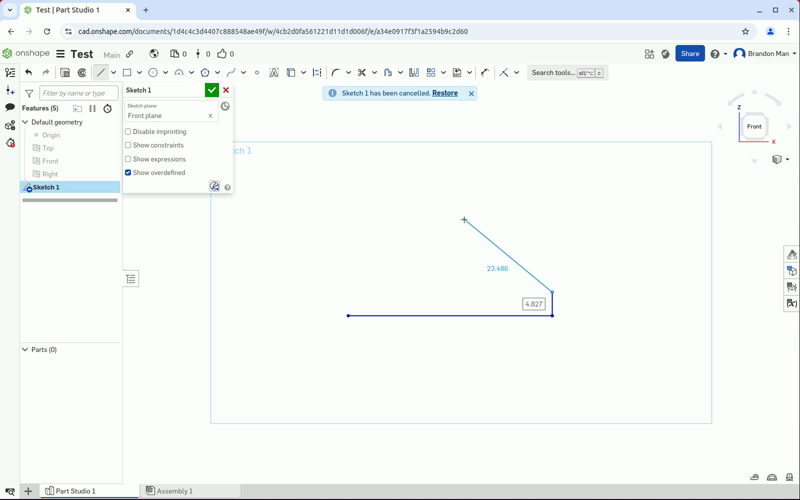
click(464, 219)
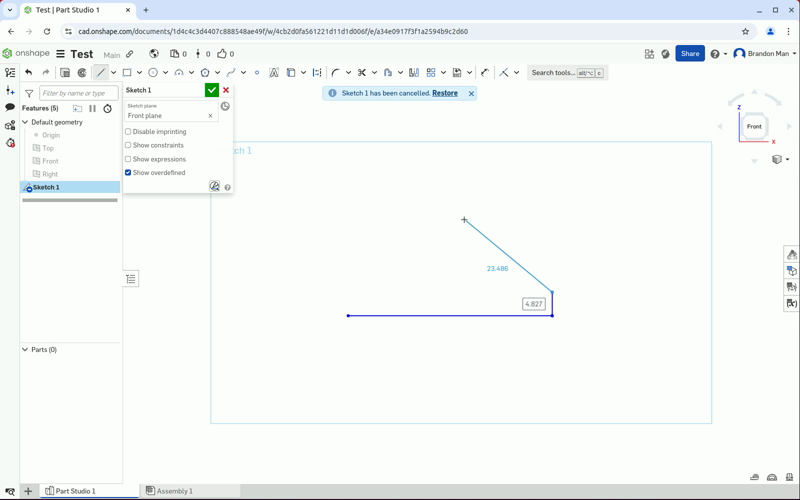
key_up(shift)
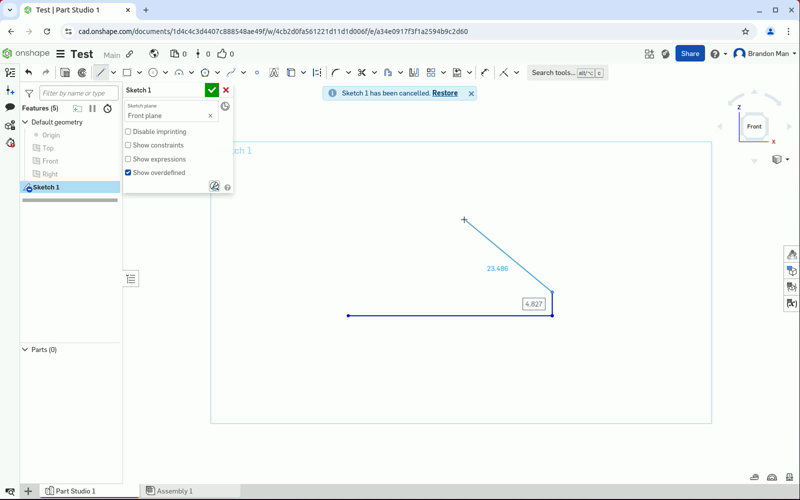
key(esc)
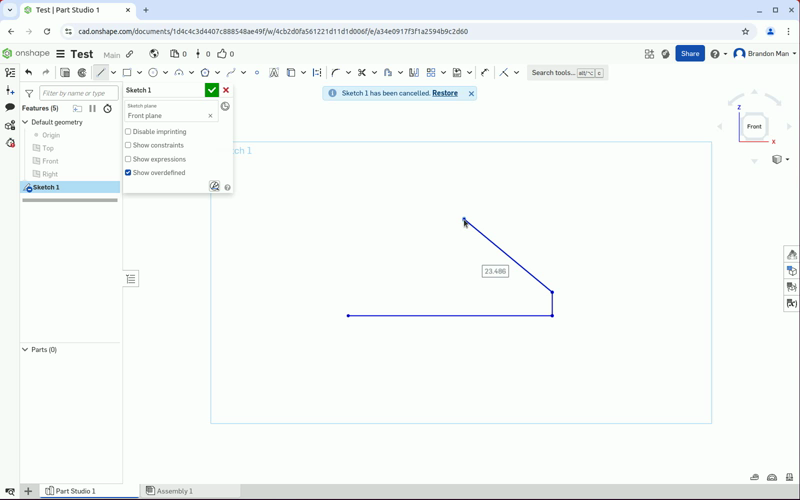
key(a)
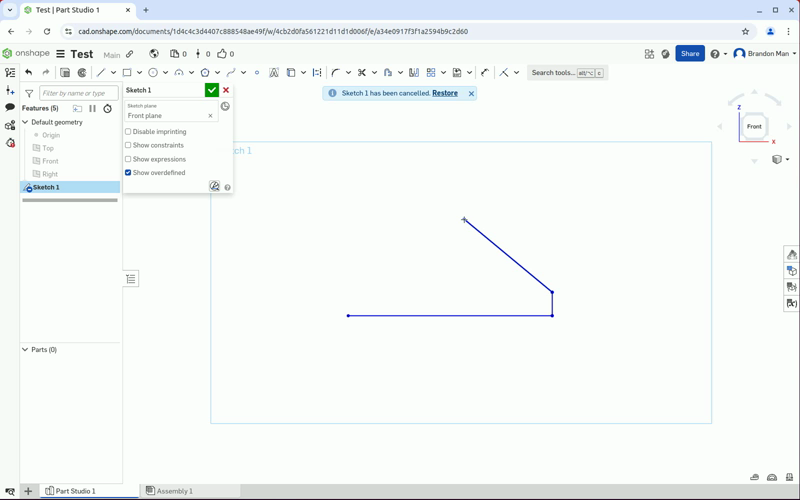
mouse_move(464, 219)
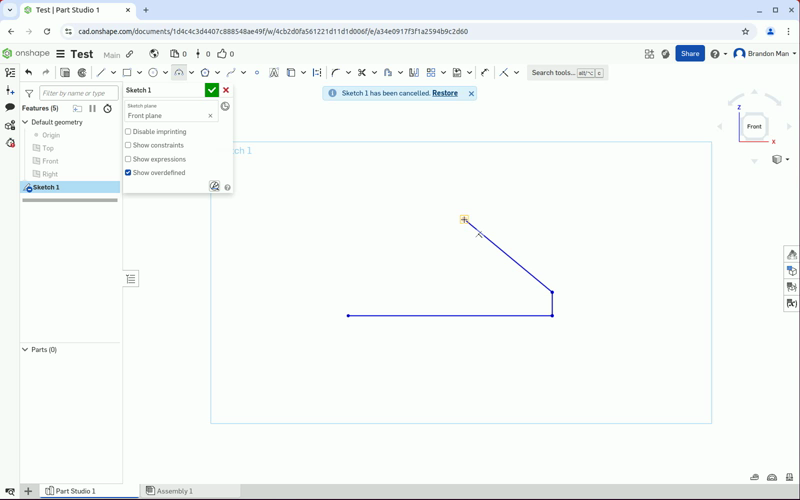
click(464, 219)
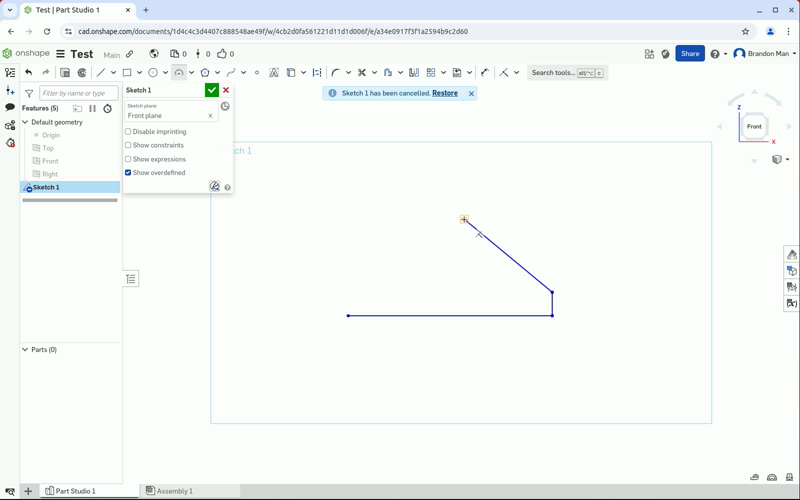
key_down(shift)
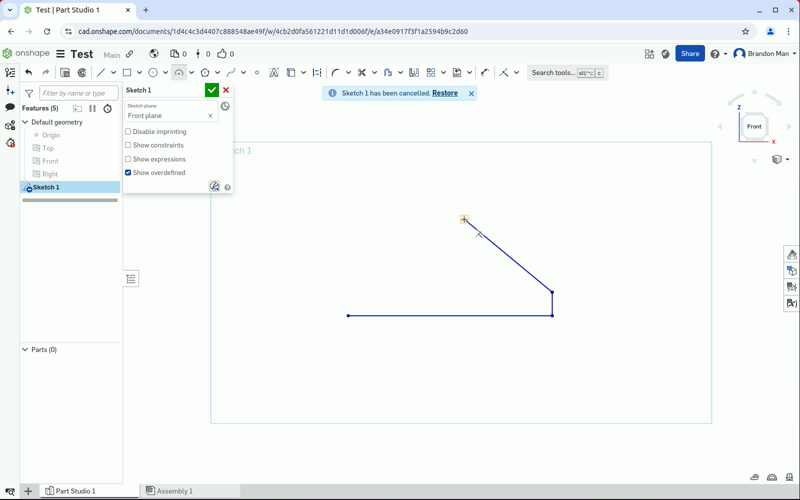
mouse_move(436, 219)
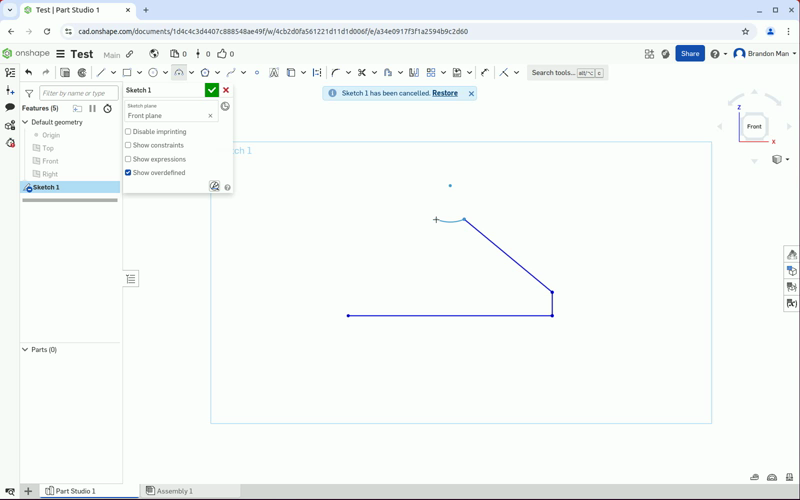
click(436, 219)
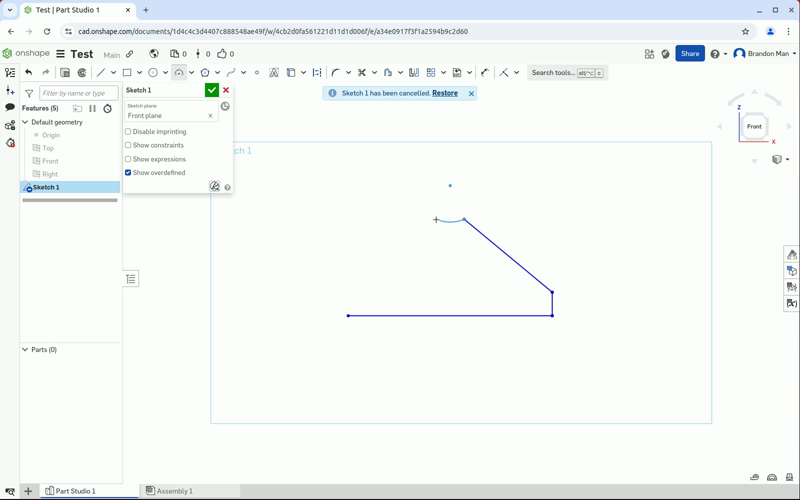
mouse_move(450, 213)
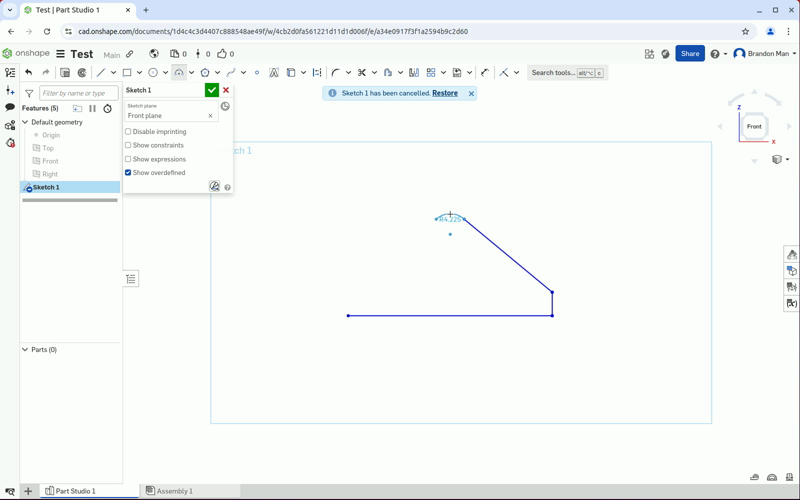
click(450, 213)
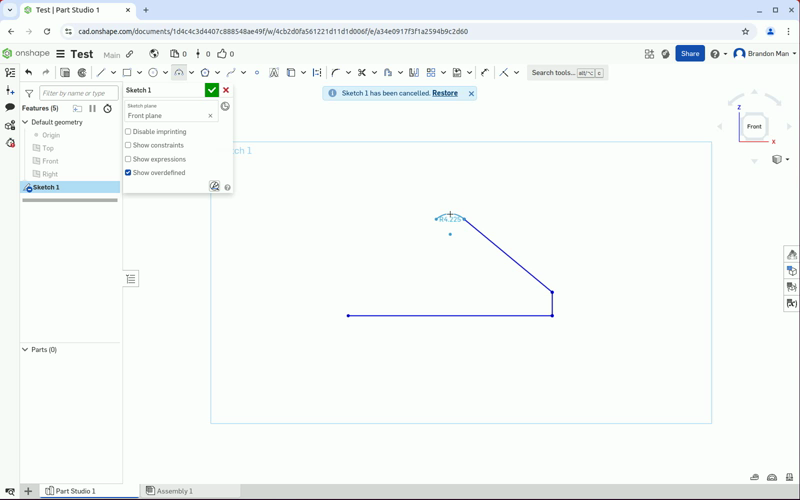
key_up(shift)
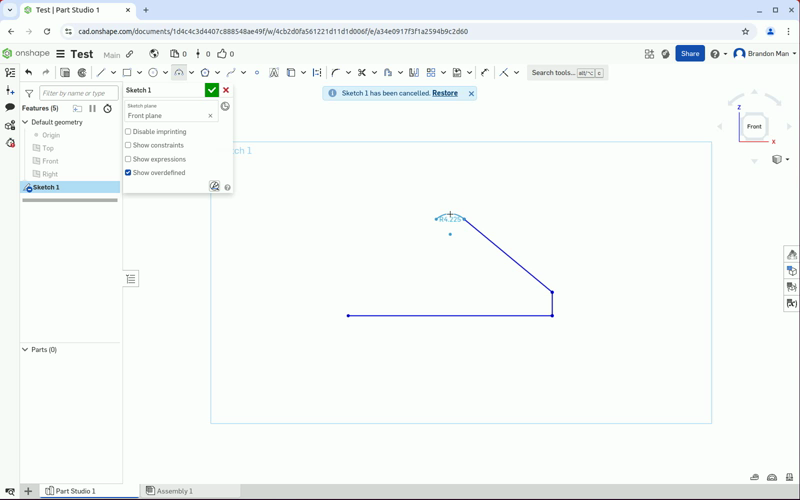
key(esc)
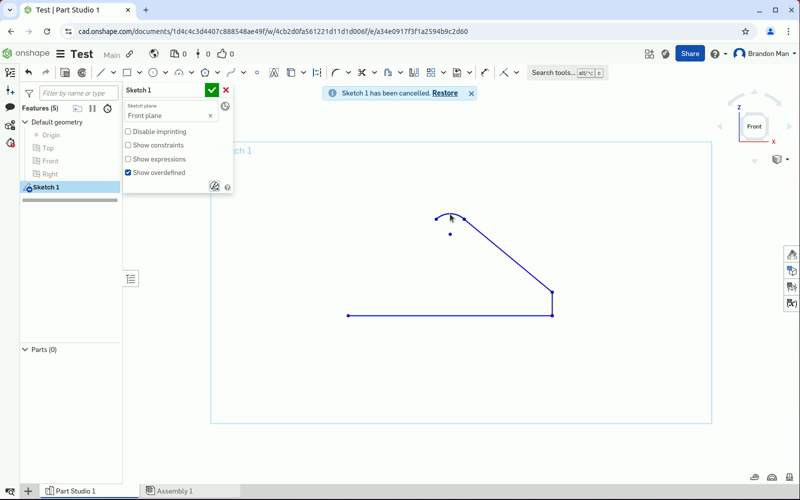
key(l)
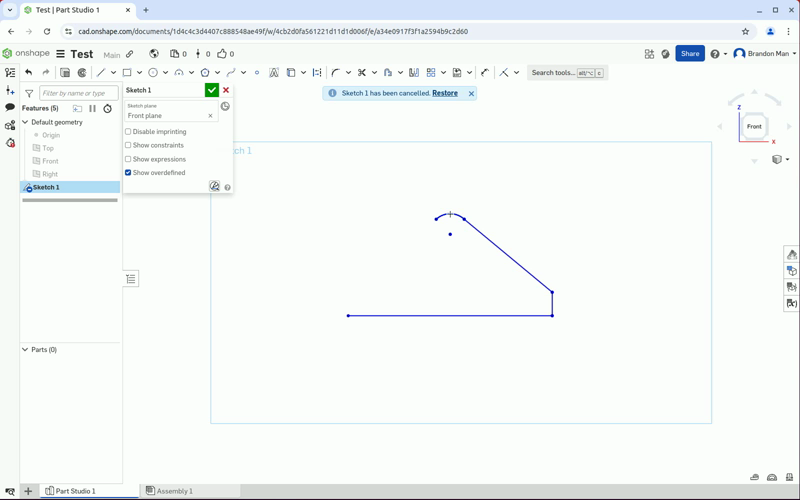
mouse_move(436, 219)
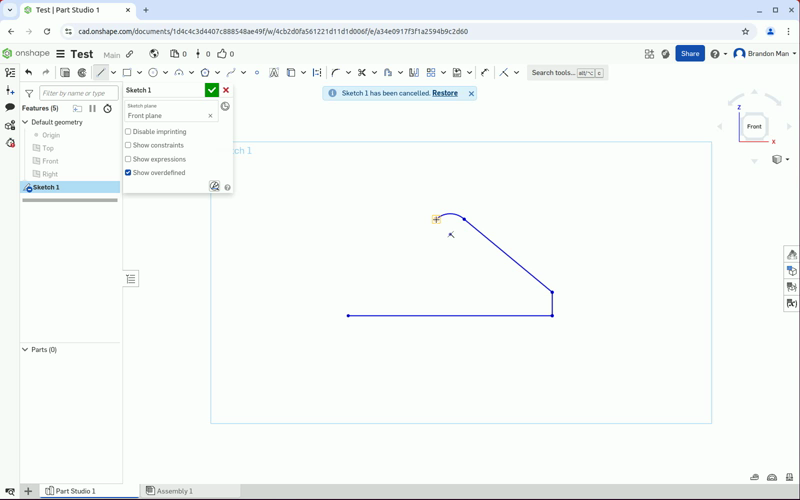
click(436, 219)
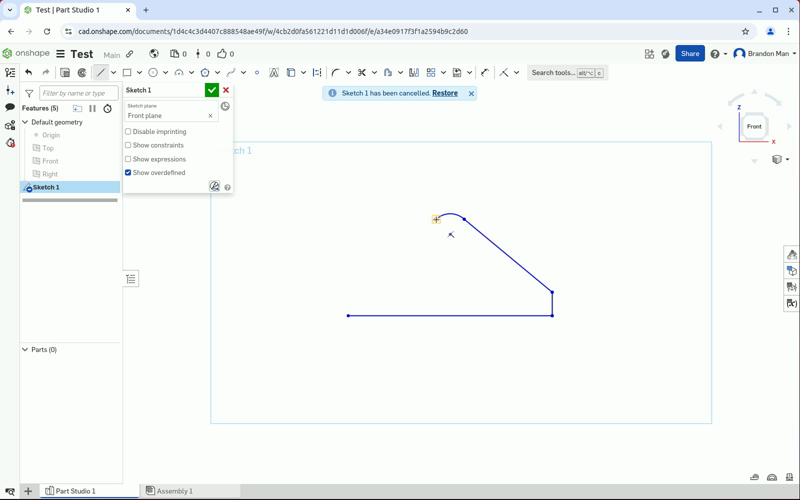
key_down(shift)
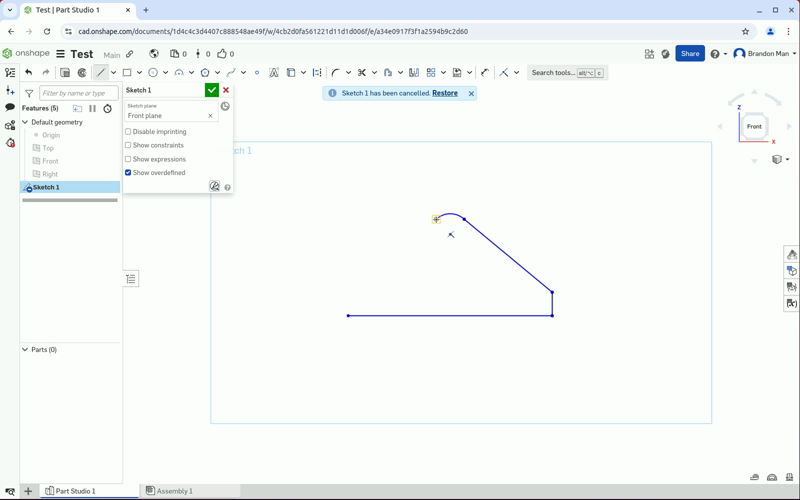
mouse_move(348, 292)
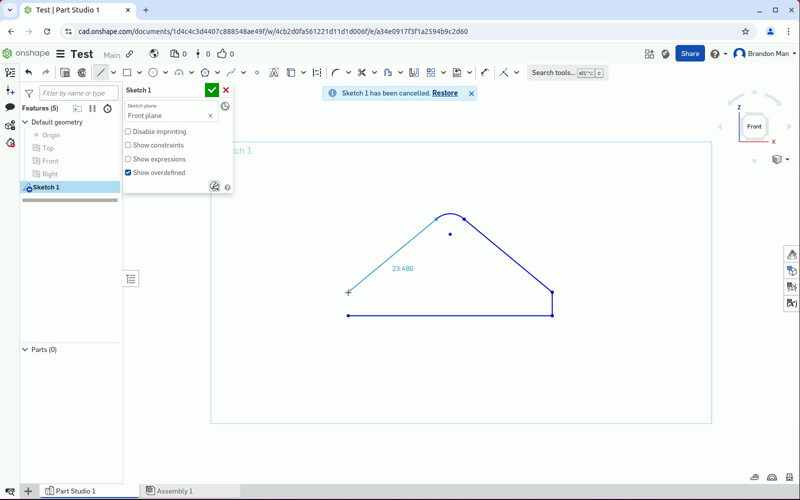
click(348, 292)
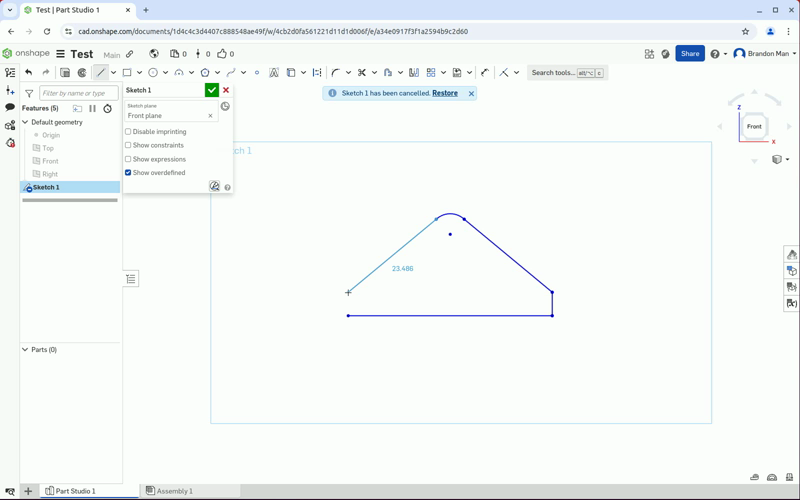
key_up(shift)
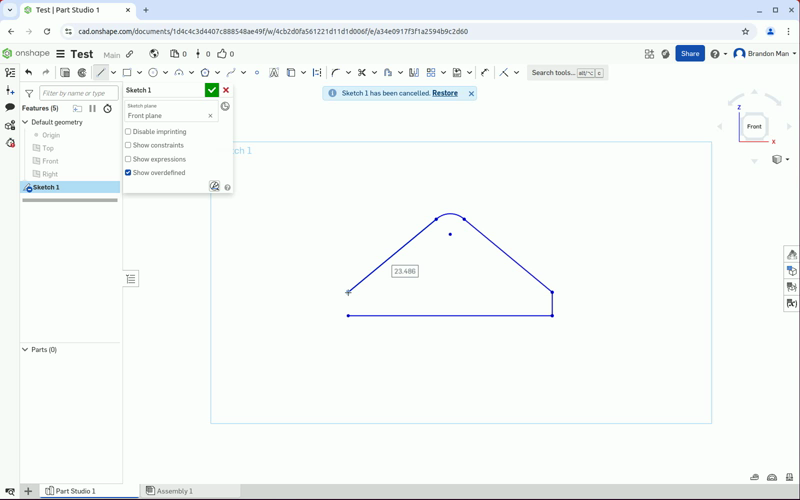
mouse_move(378, 292)
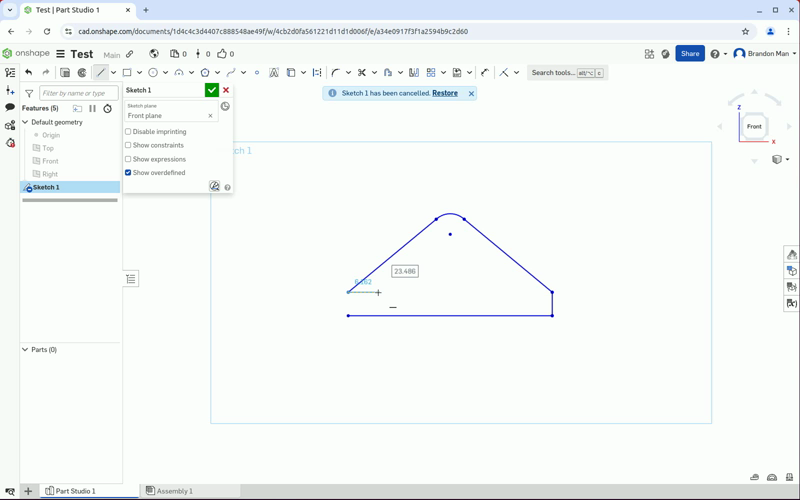
key_down(shift)
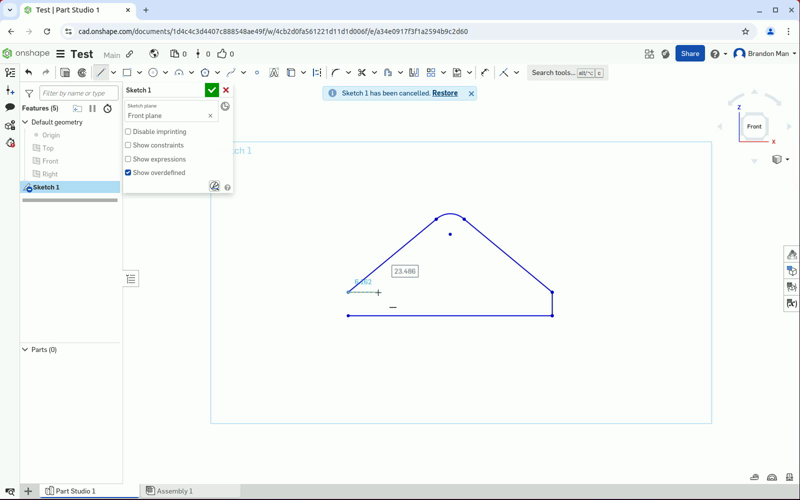
mouse_move(348, 315)
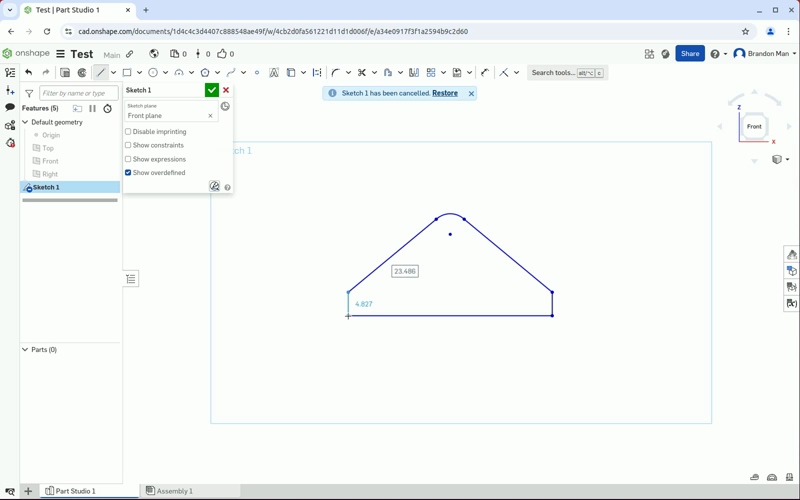
key_up(shift)
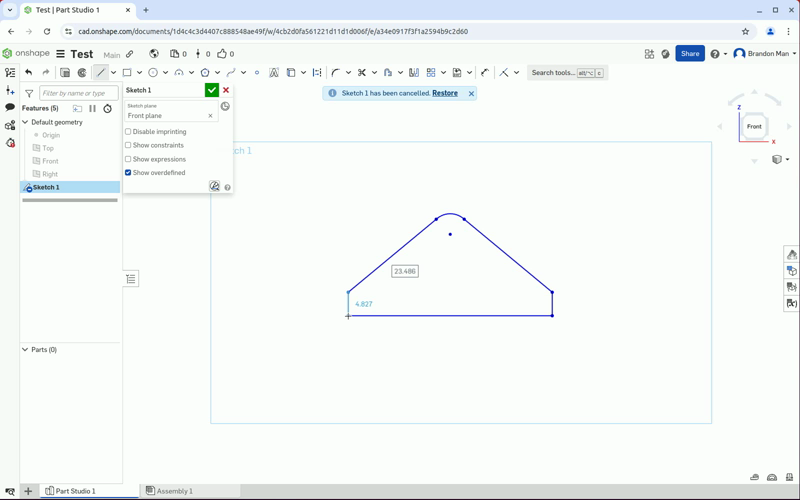
click(348, 315)
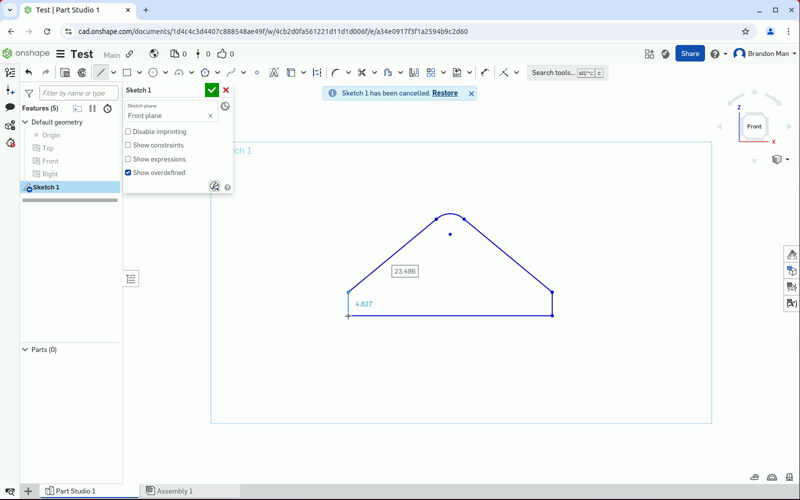
key(esc)
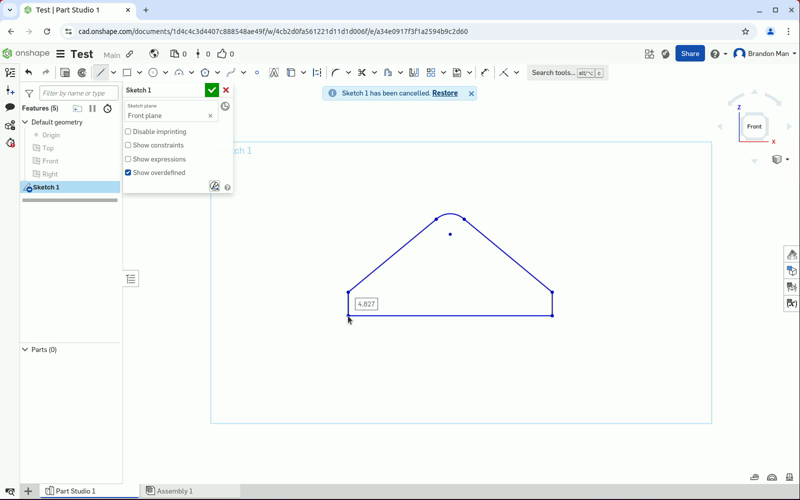
mouse_move(511, 273)
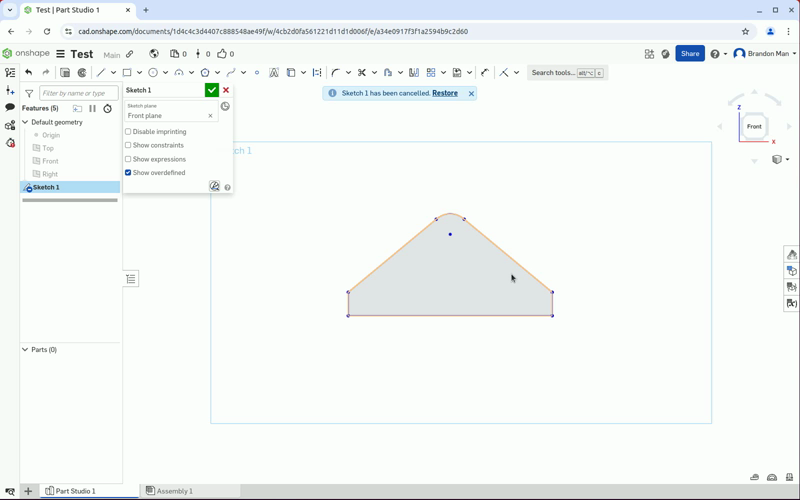
click(511, 273)
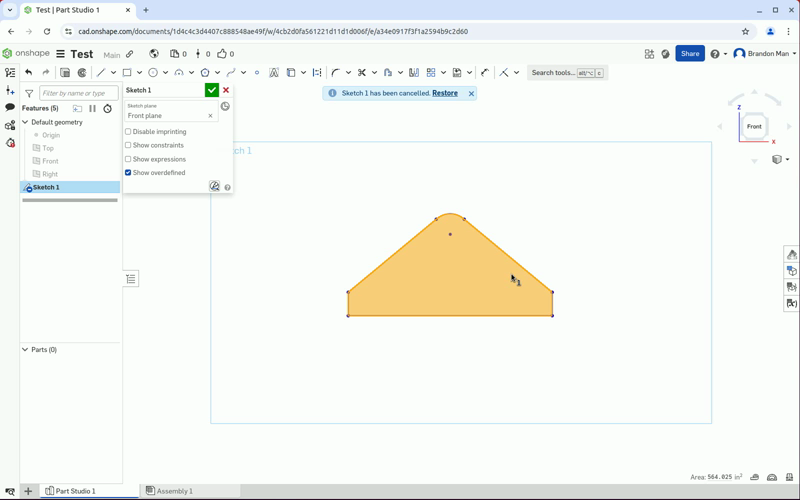
mouse_move(73, 352)
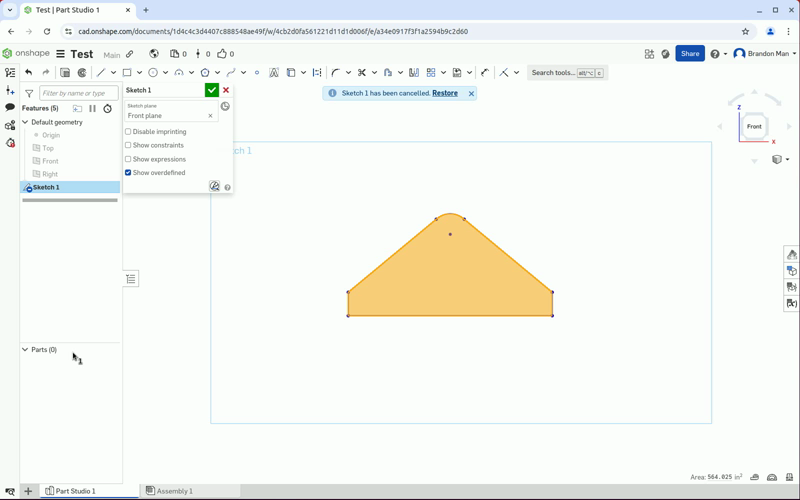
key(shift+y)
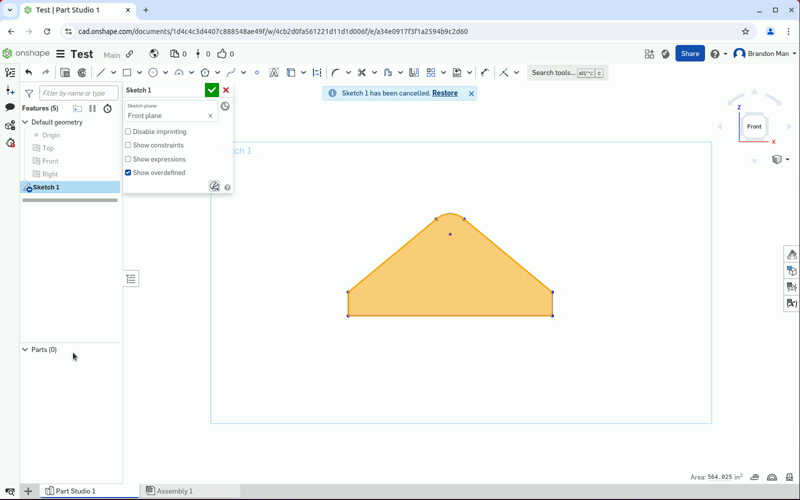
key(shift+e)
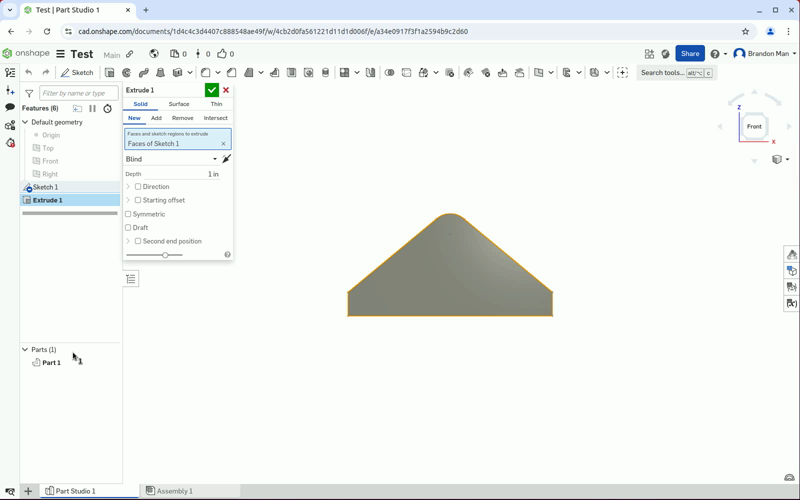
mouse_move(143, 106)
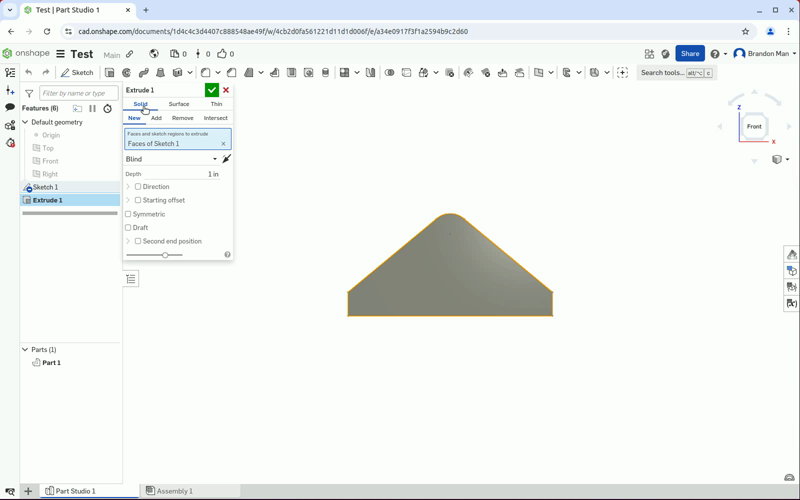
click(143, 106)
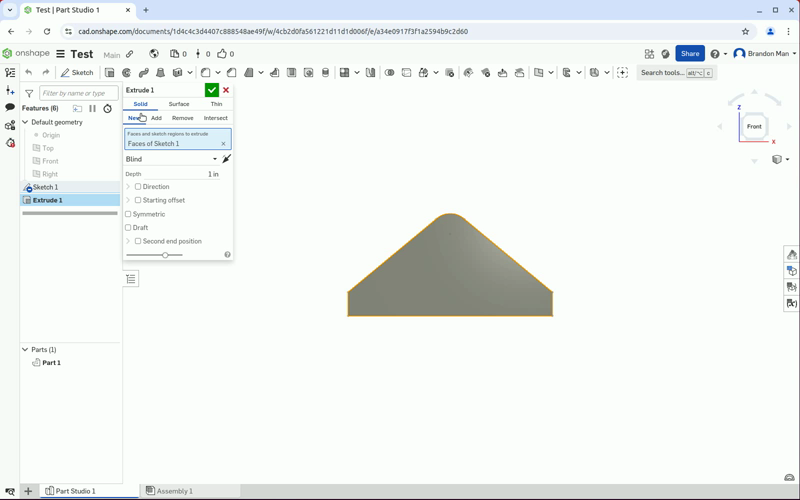
mouse_move(137, 120)
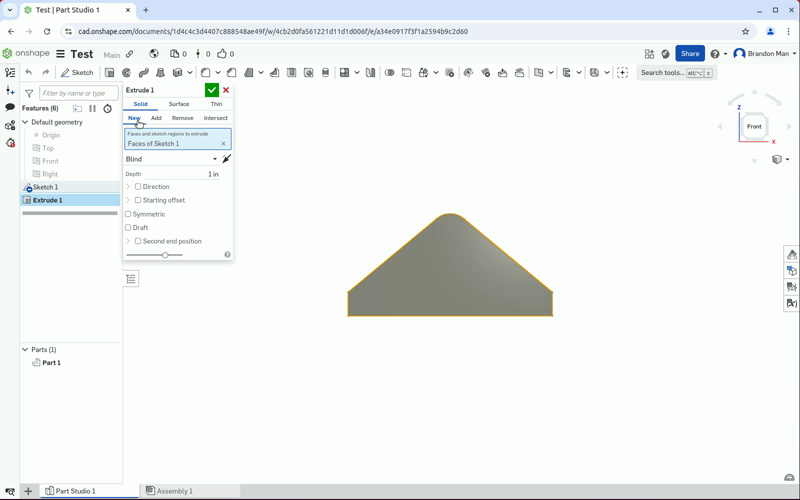
click(137, 120)
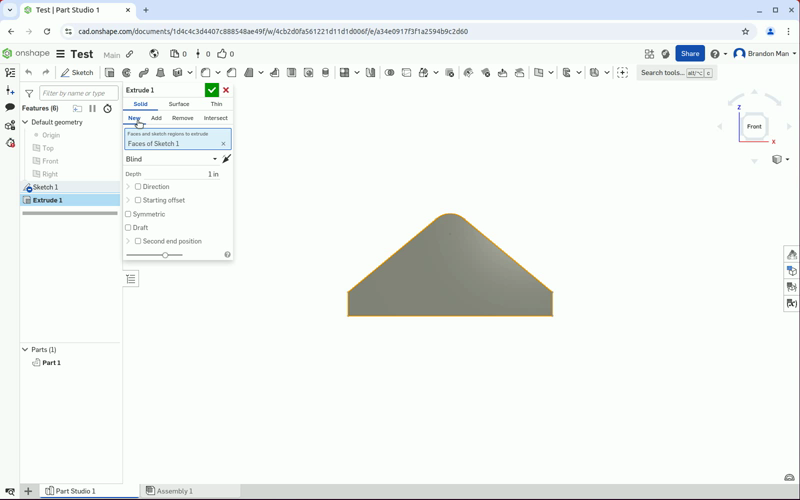
key(tab, 4)
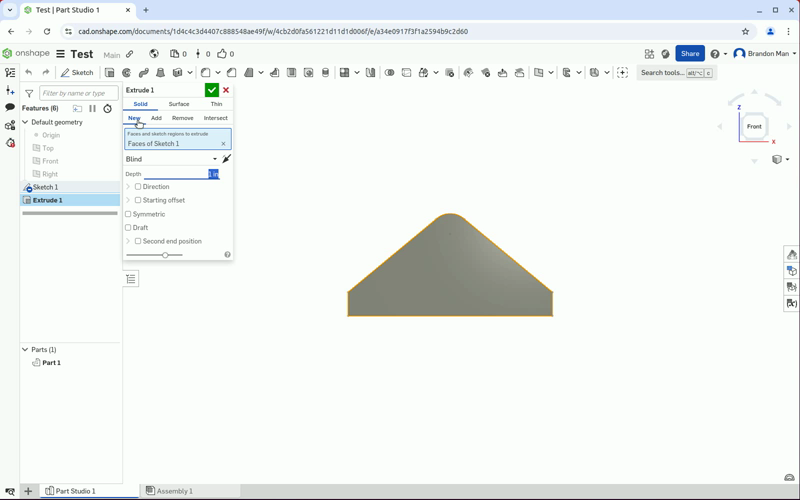
text(4.574)
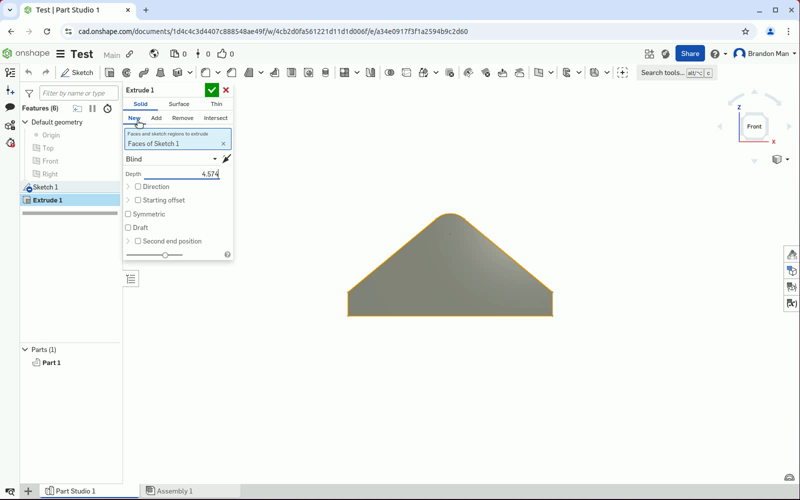
key(enter)
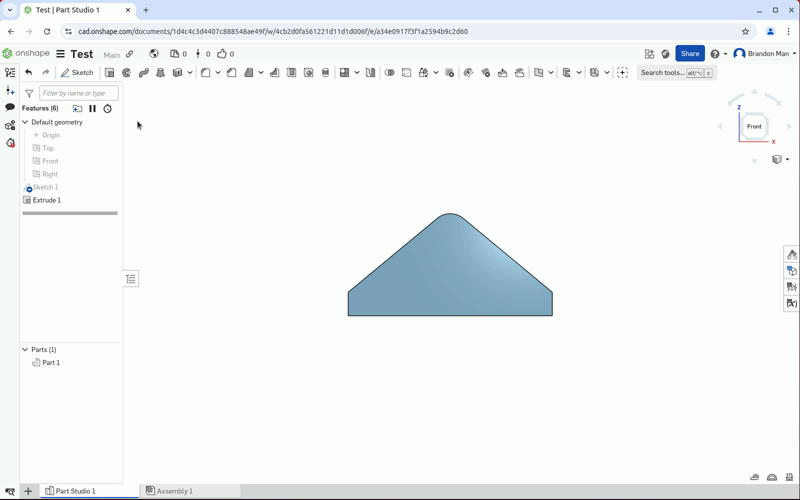
key(shift+h)
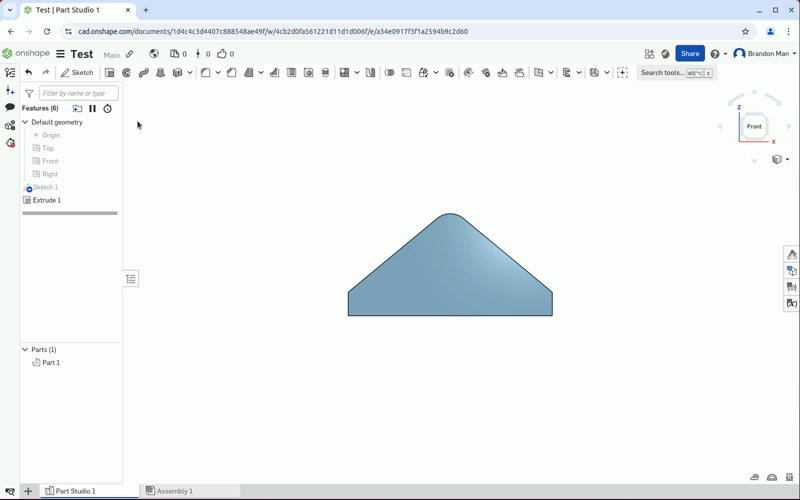
key(shift+h)
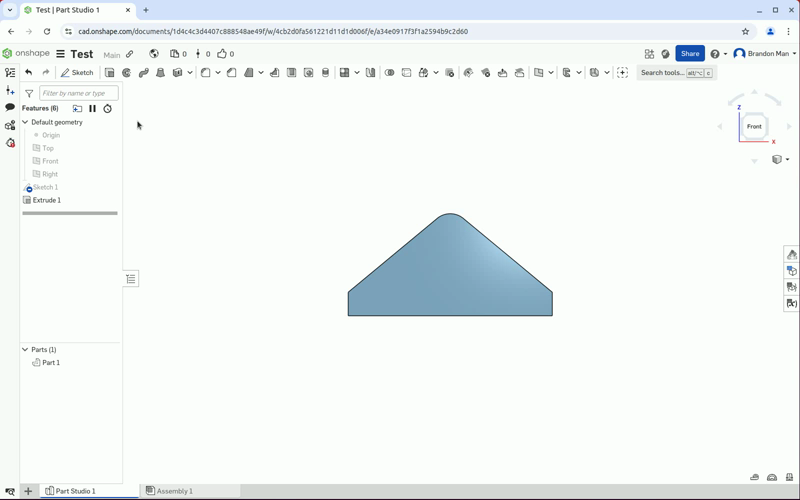
mouse_move(73, 189)
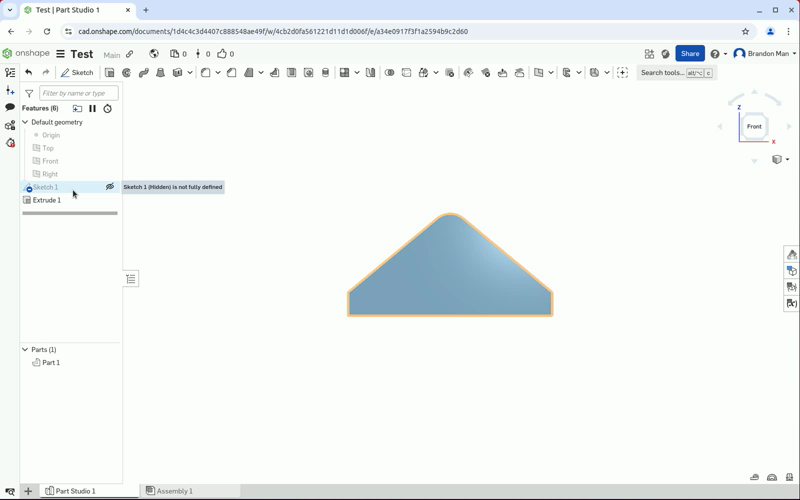
click(73, 189)
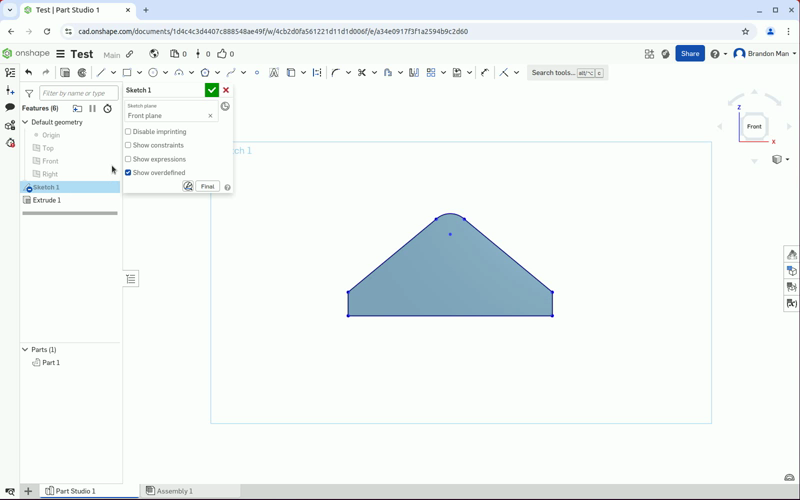
mouse_move(229, 92)
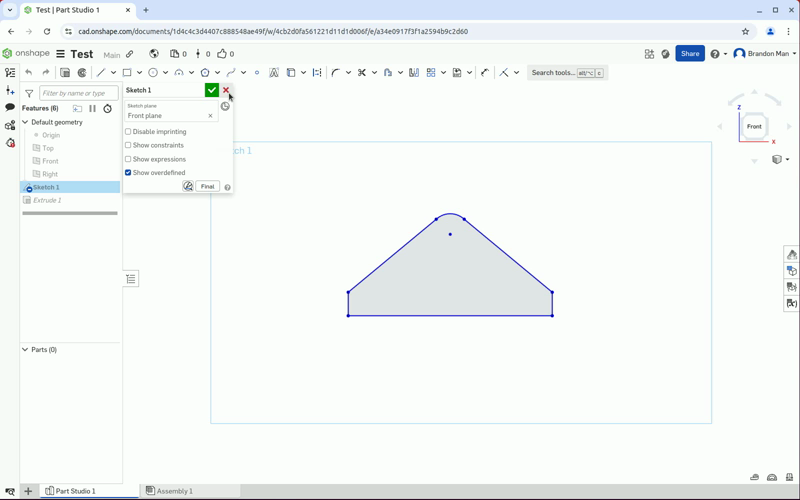
click(229, 92)
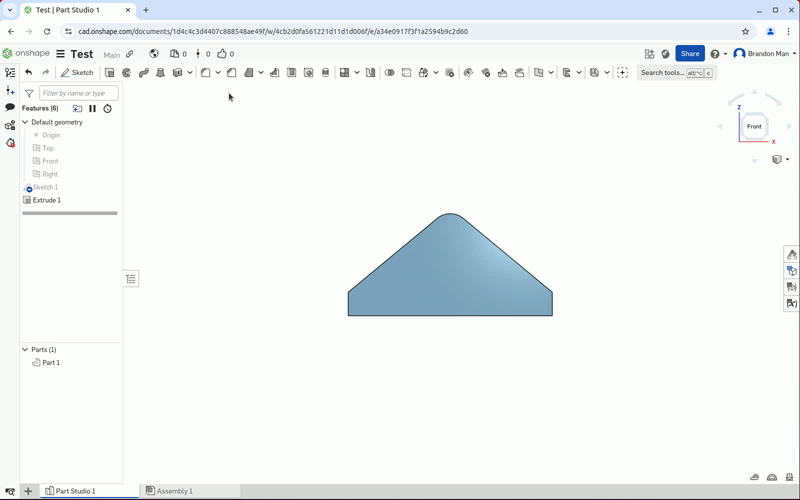
mouse_move(541, 75)
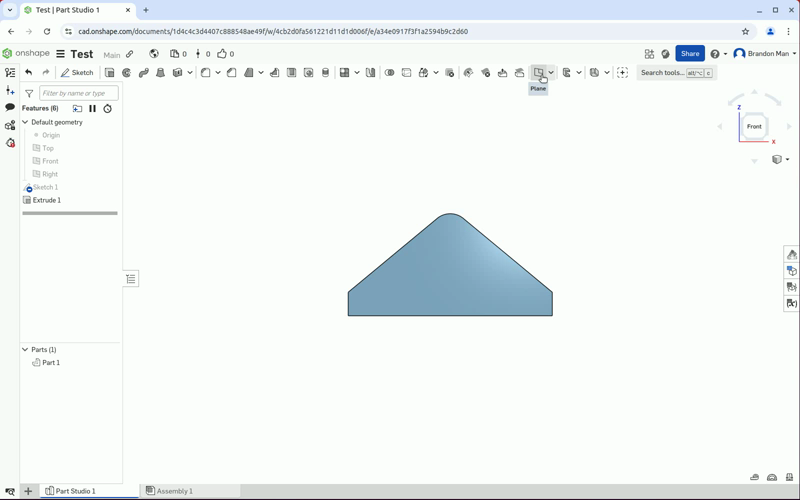
click(541, 75)
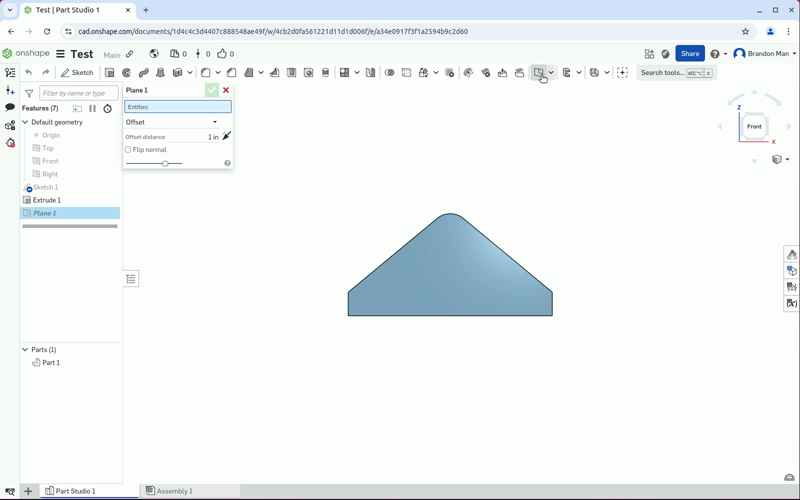
mouse_move(73, 163)
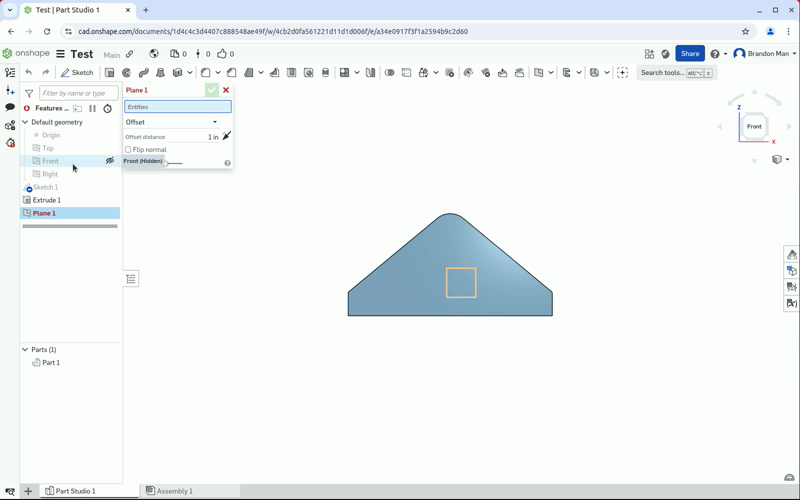
click(73, 163)
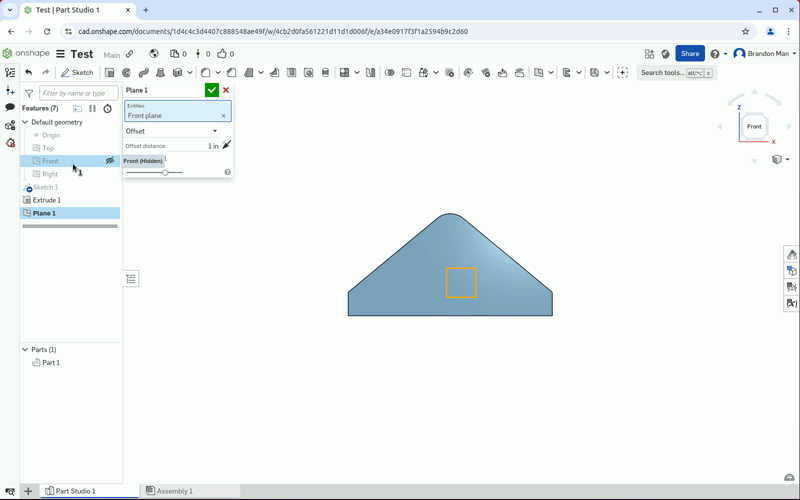
key(tab, 2)
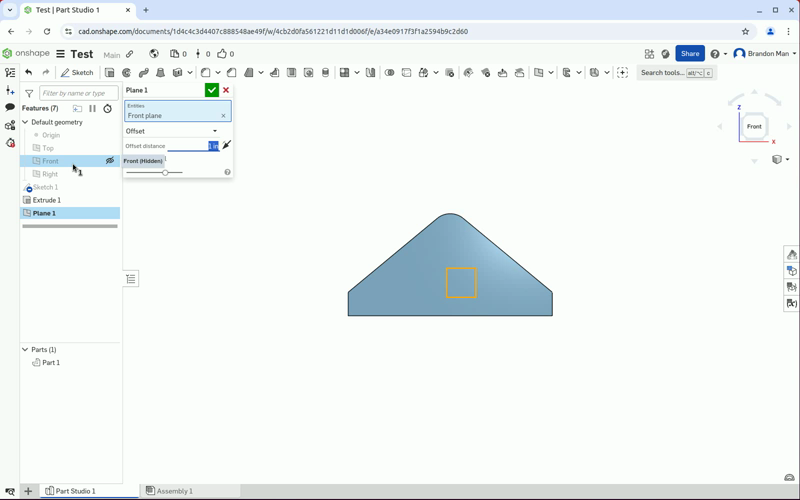
text(4.56)
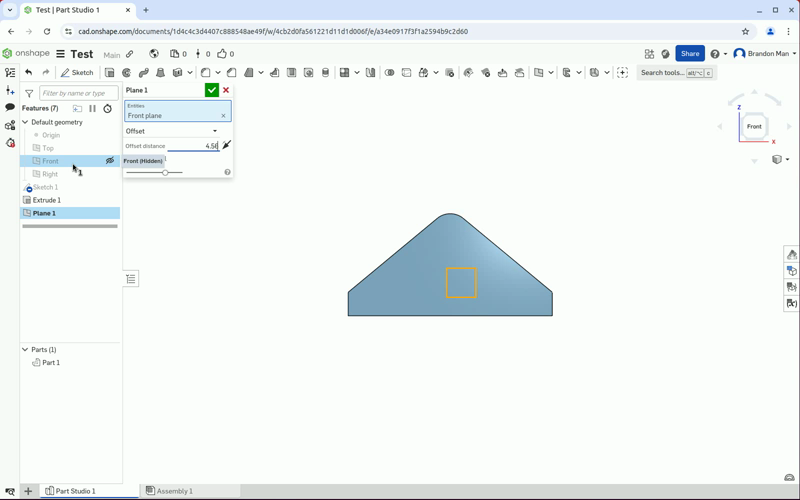
key(enter, 2)
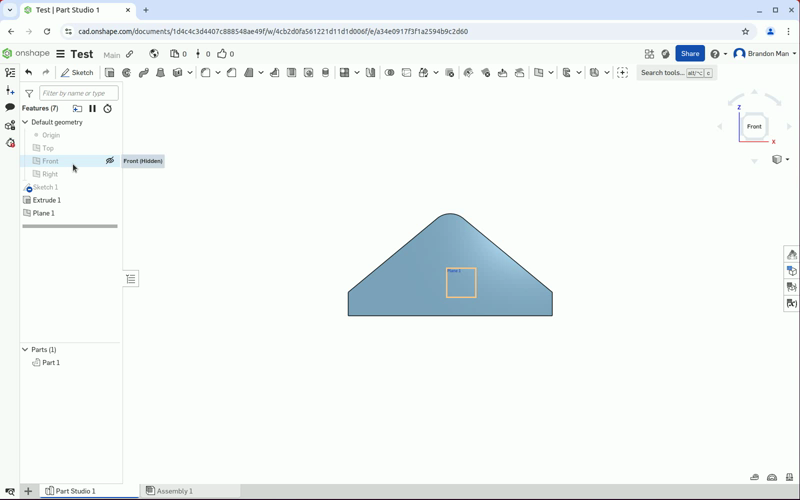
key(shift+s)
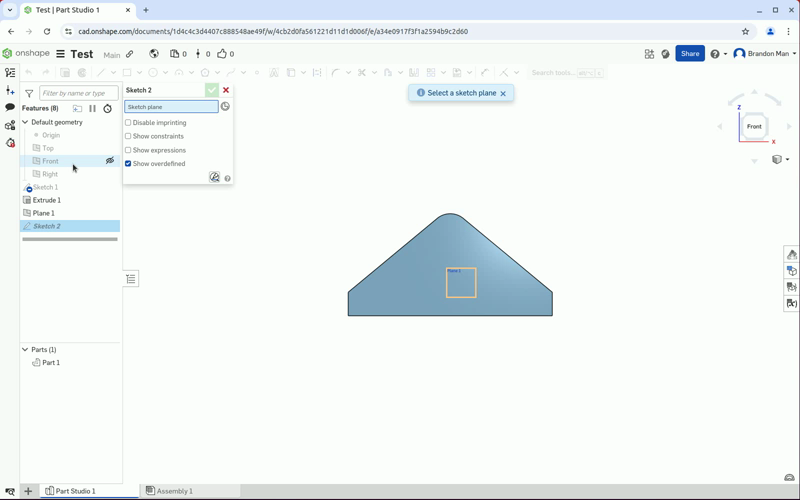
mouse_move(73, 215)
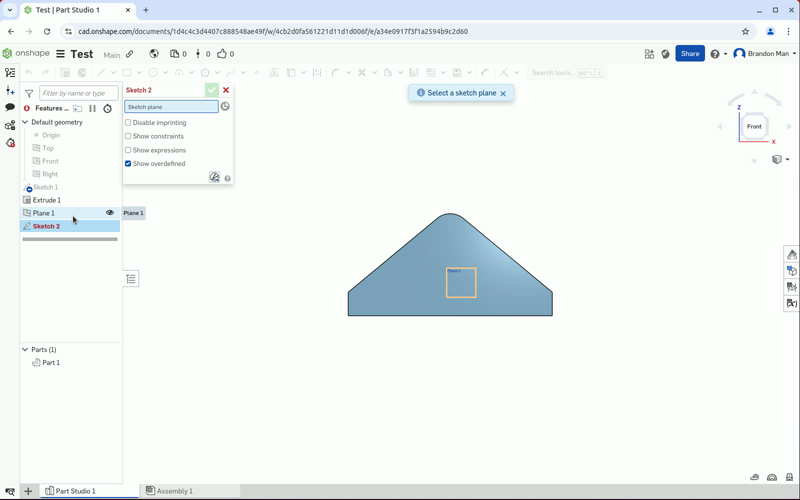
click(73, 215)
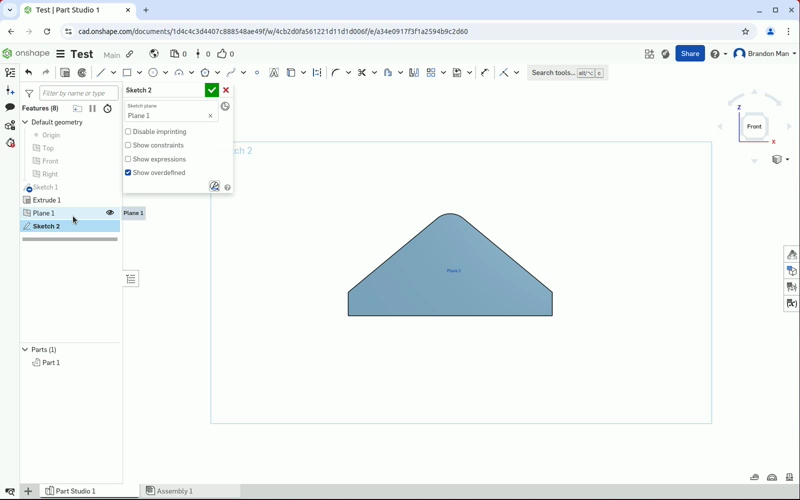
mouse_move(73, 352)
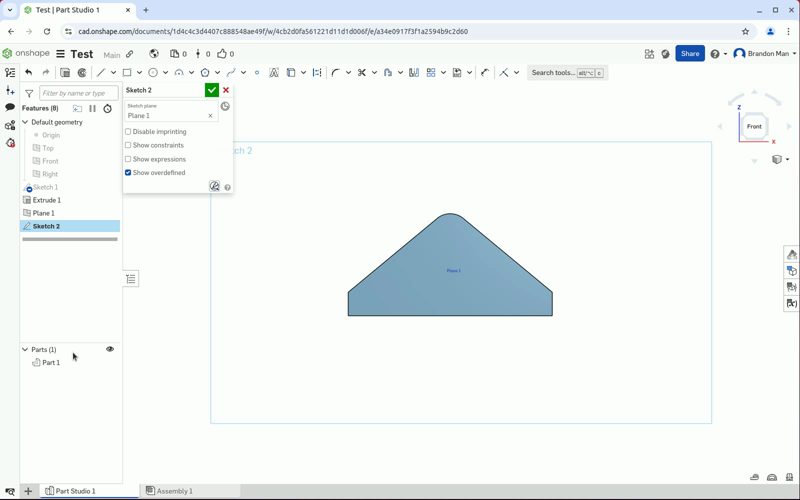
key(y)
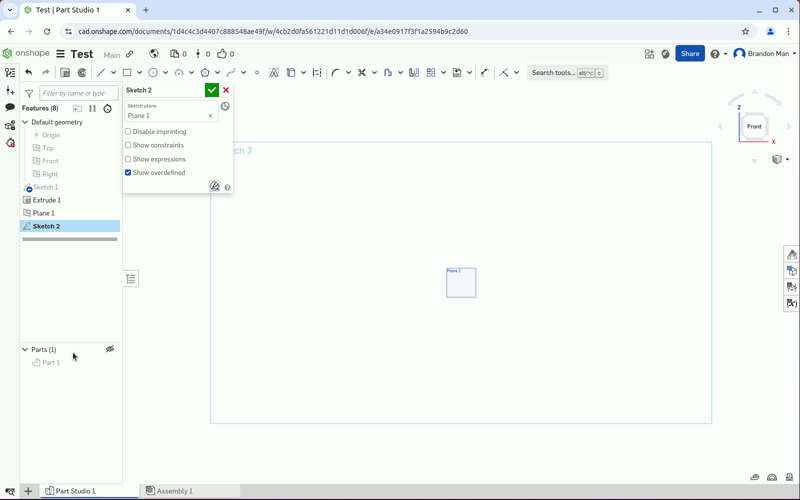
key(c)
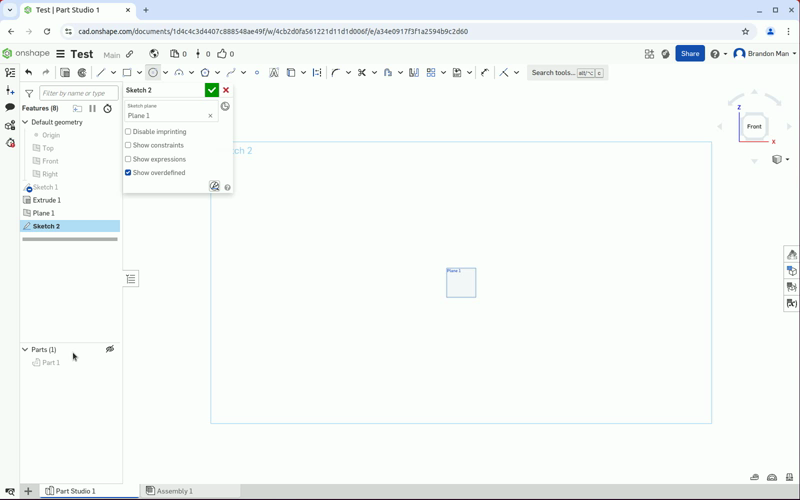
key_down(shift)
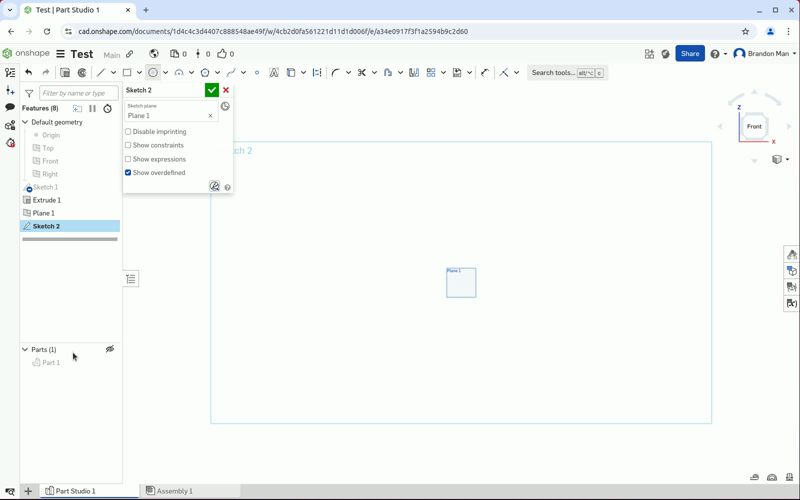
mouse_move(451, 243)
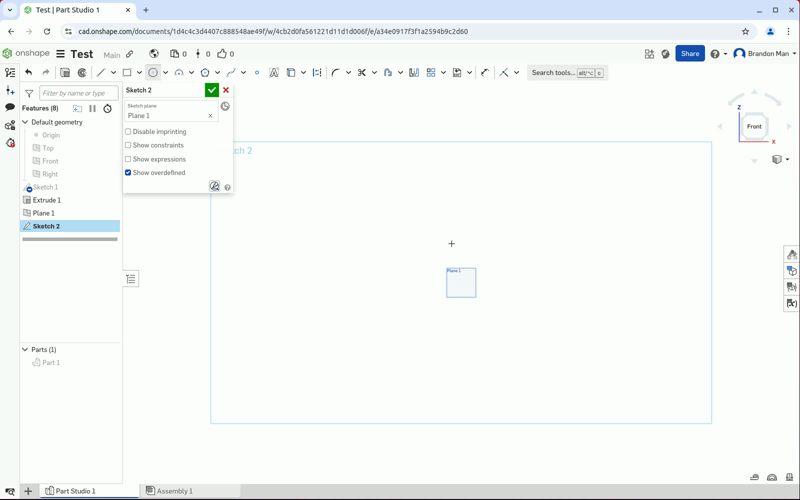
click(451, 243)
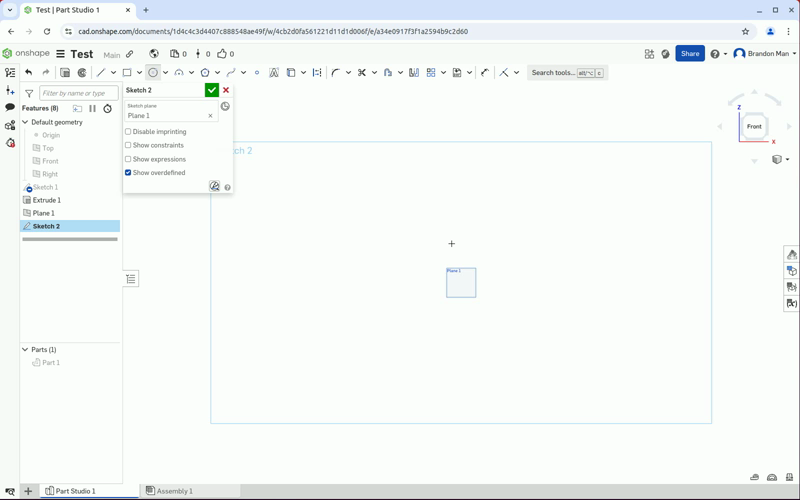
key_up(shift)
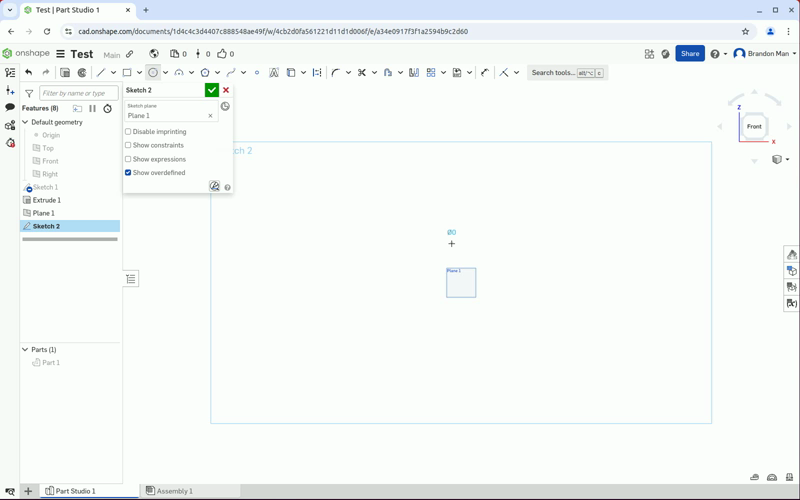
mouse_move(465, 243)
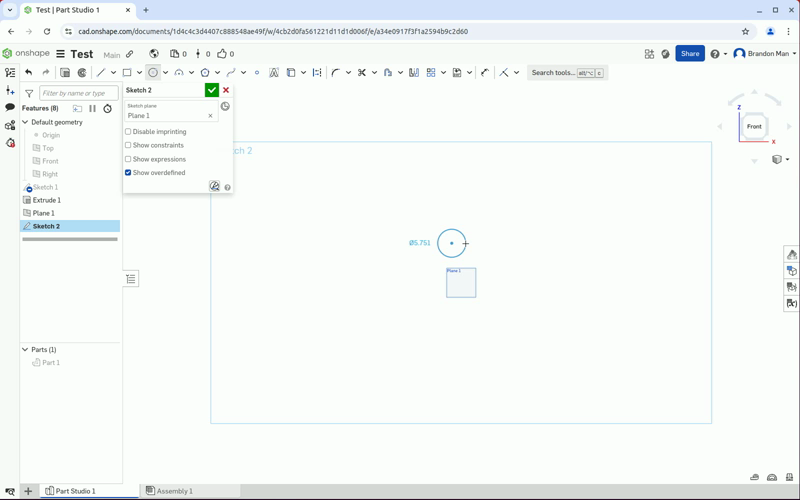
click(465, 243)
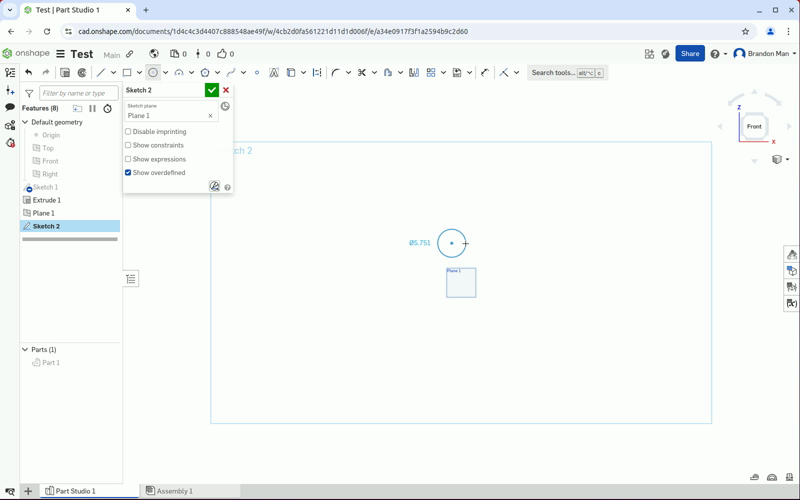
key(esc)
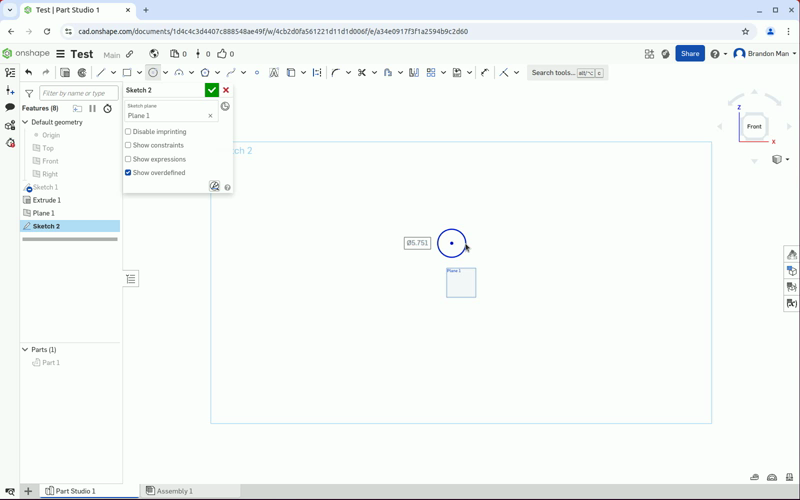
mouse_move(450, 253)
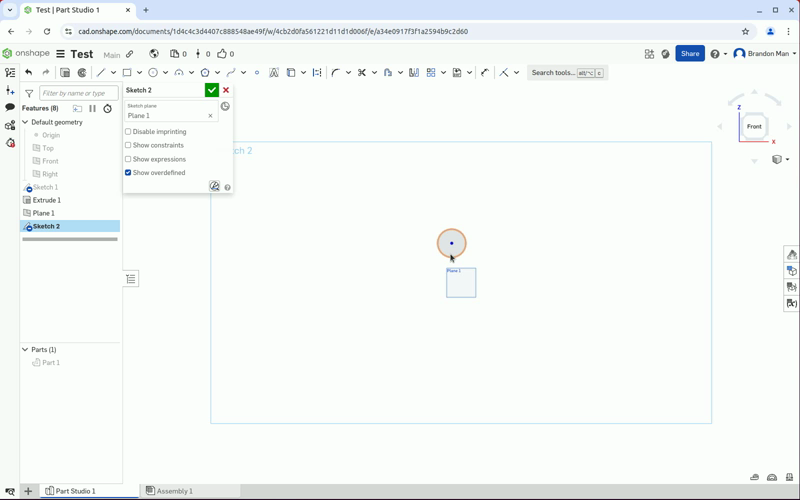
scroll(6)
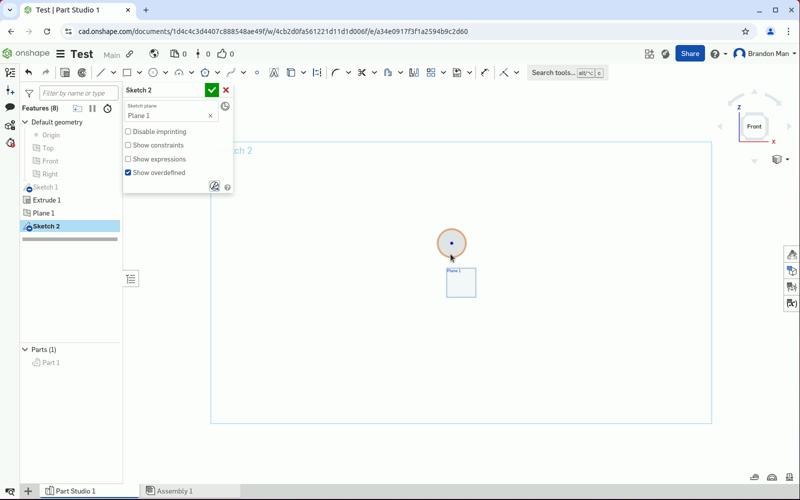
scroll(6)
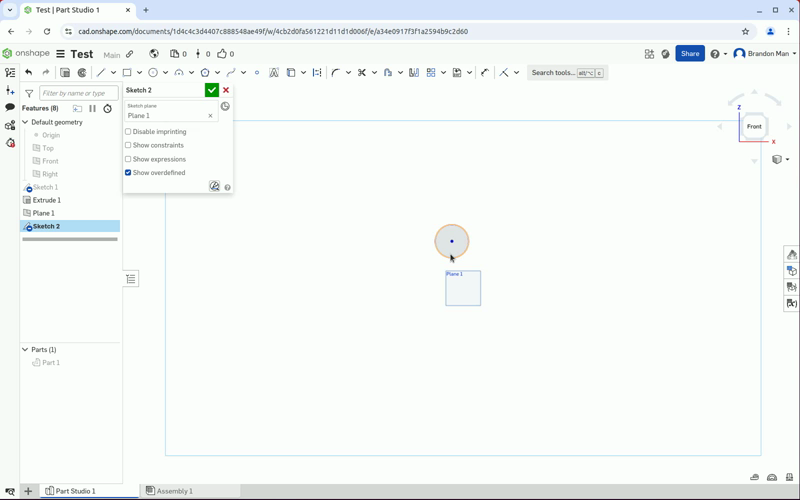
scroll(6)
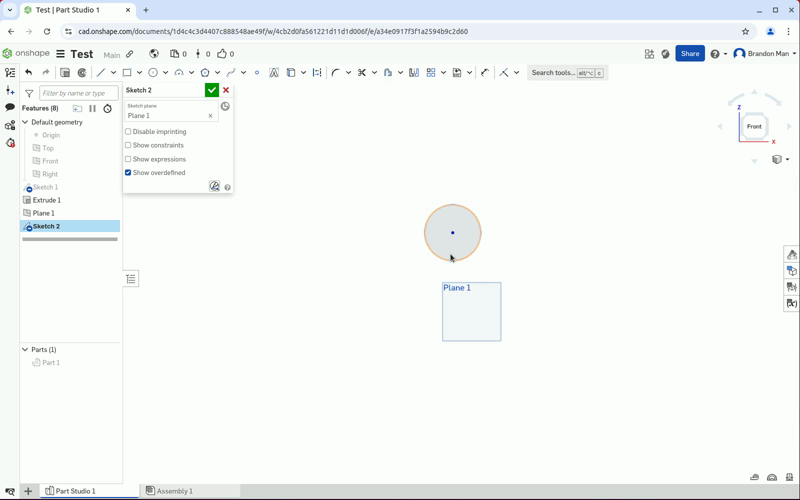
scroll(6)
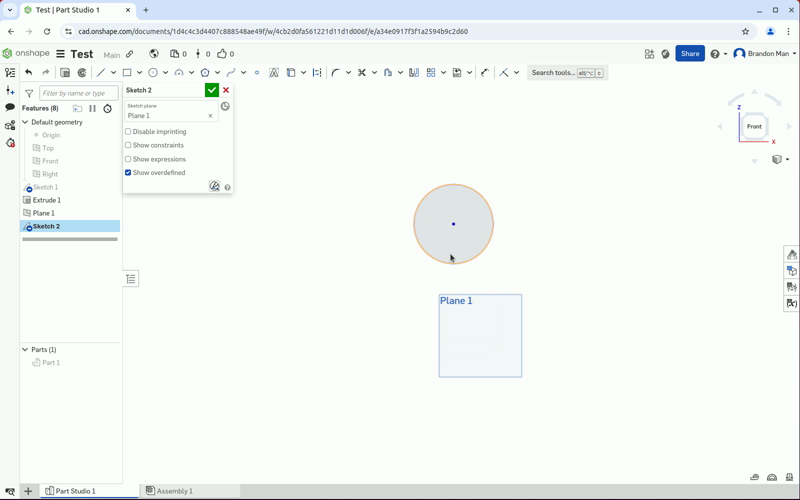
scroll(6)
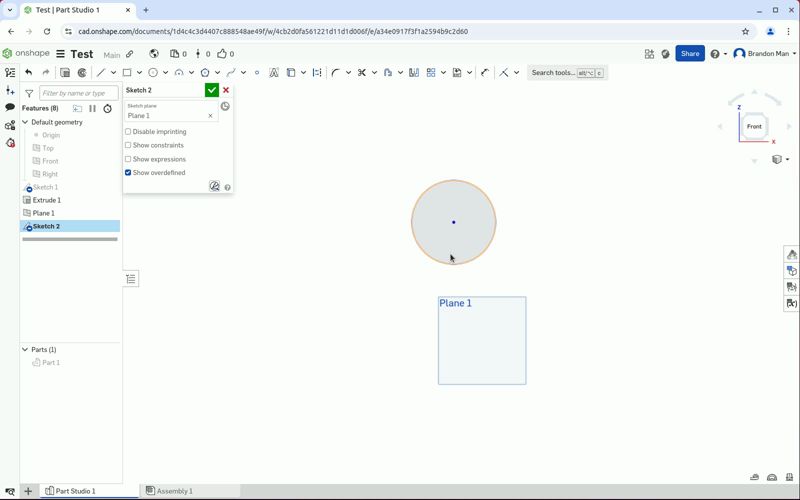
scroll(6)
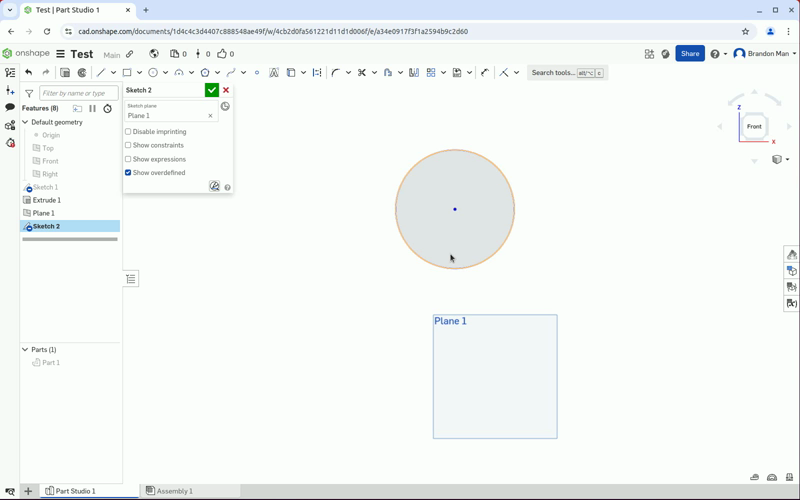
scroll(6)
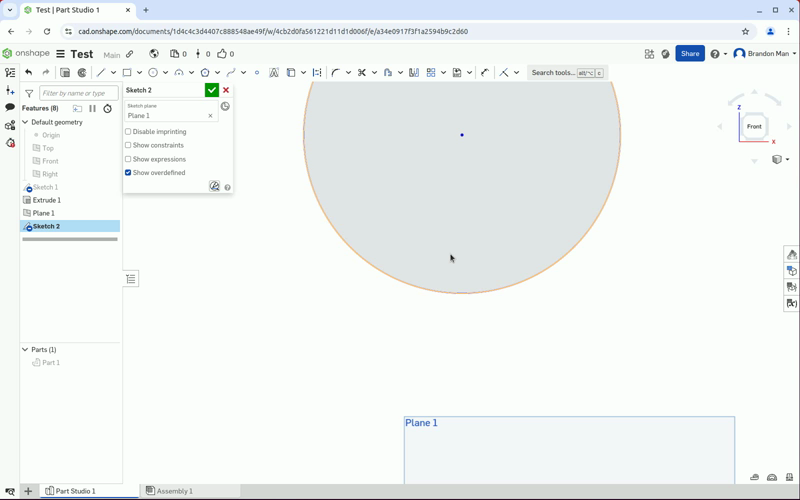
click(450, 253)
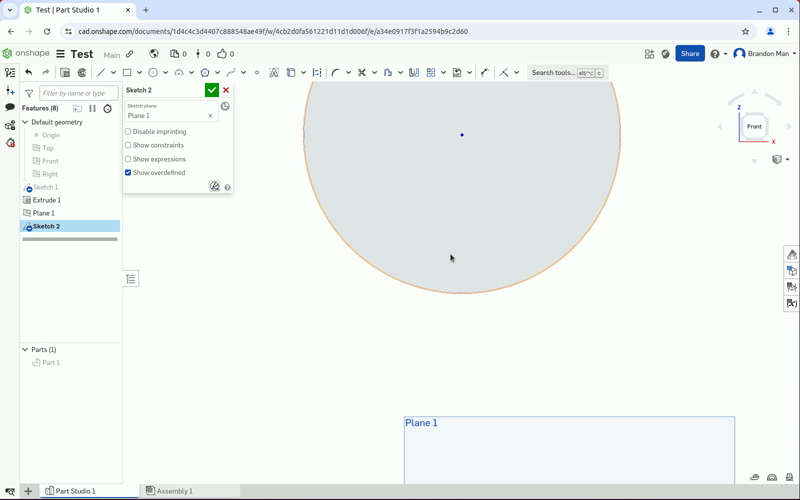
scroll(-6)
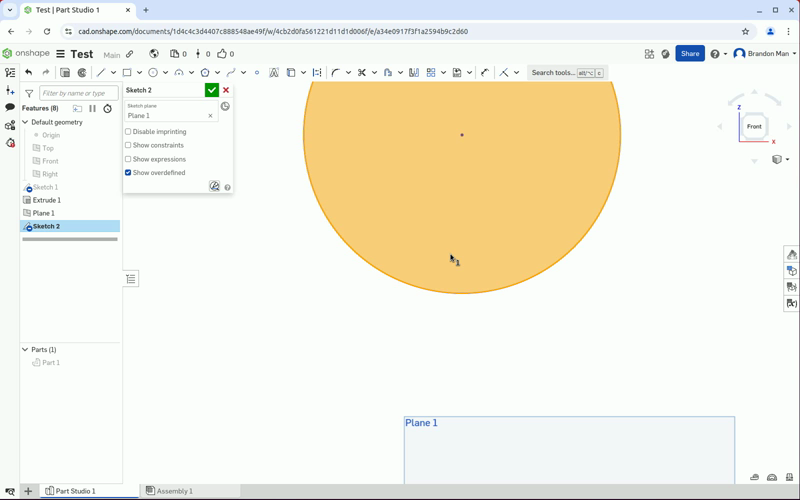
scroll(-6)
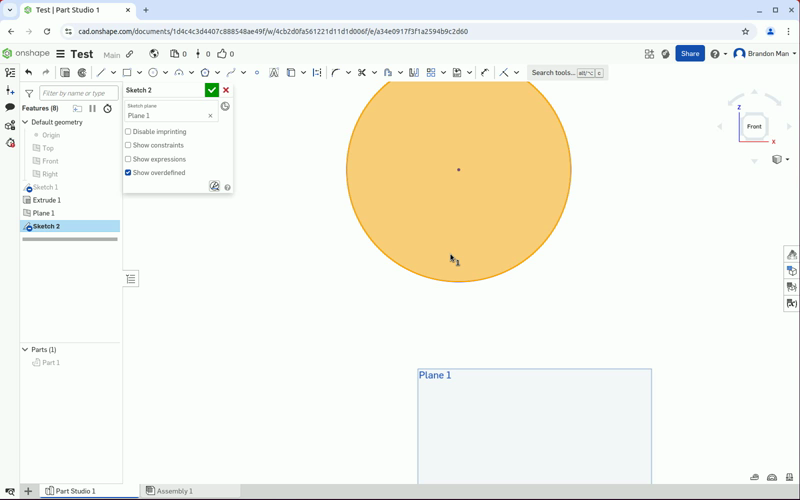
scroll(-6)
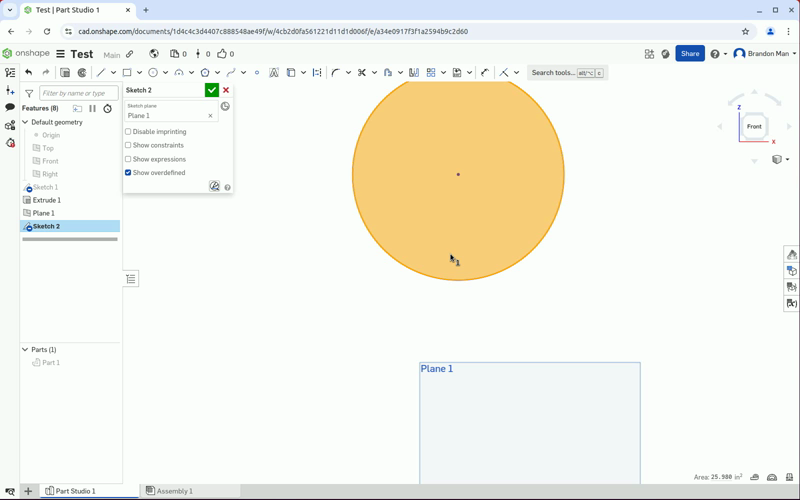
scroll(-6)
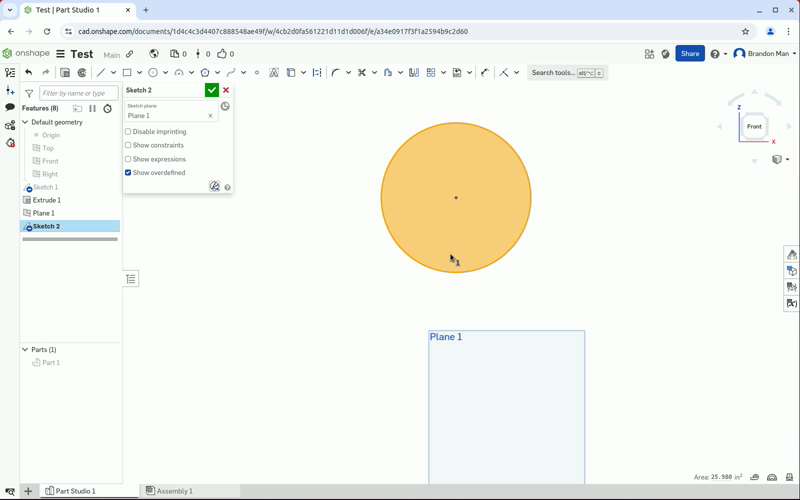
scroll(-6)
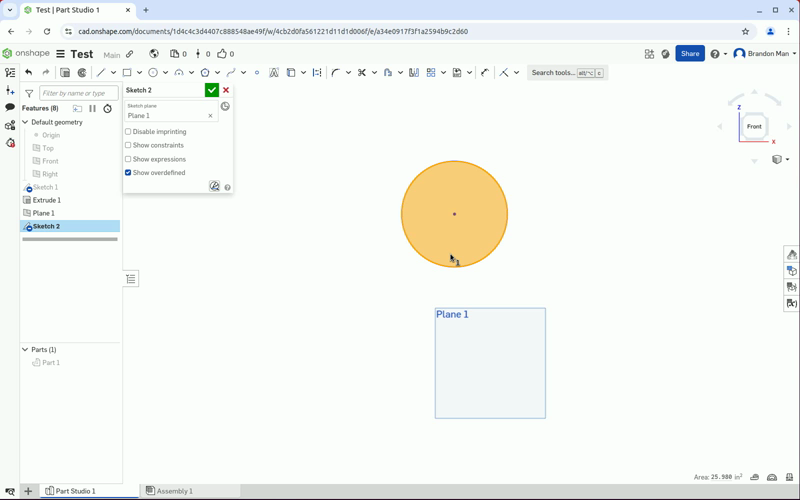
scroll(-6)
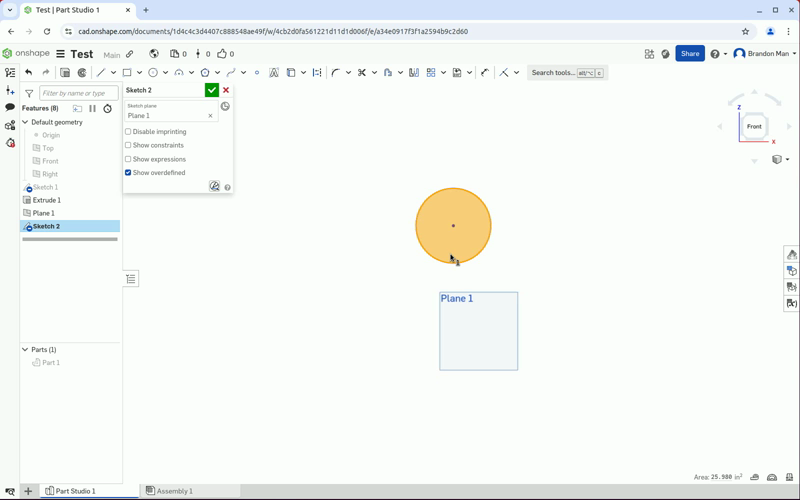
scroll(-6)
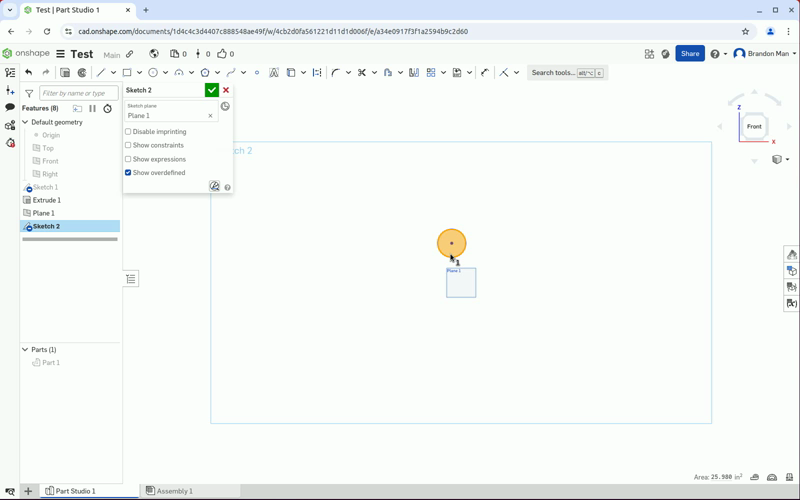
mouse_move(73, 352)
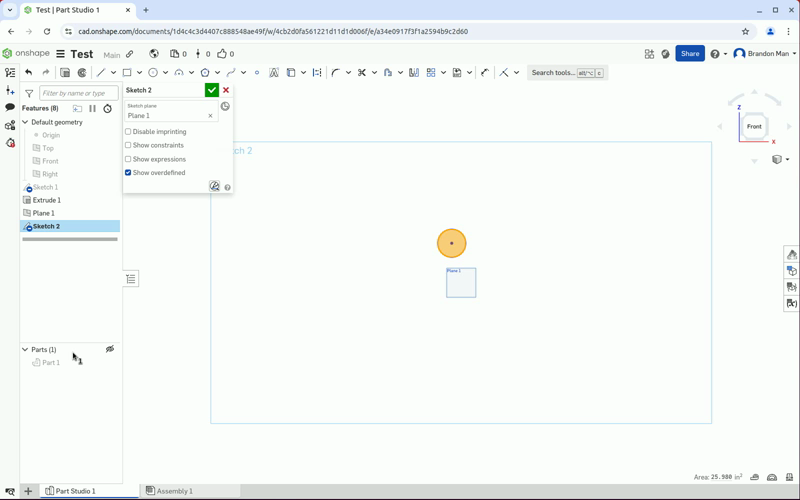
key(shift+y)
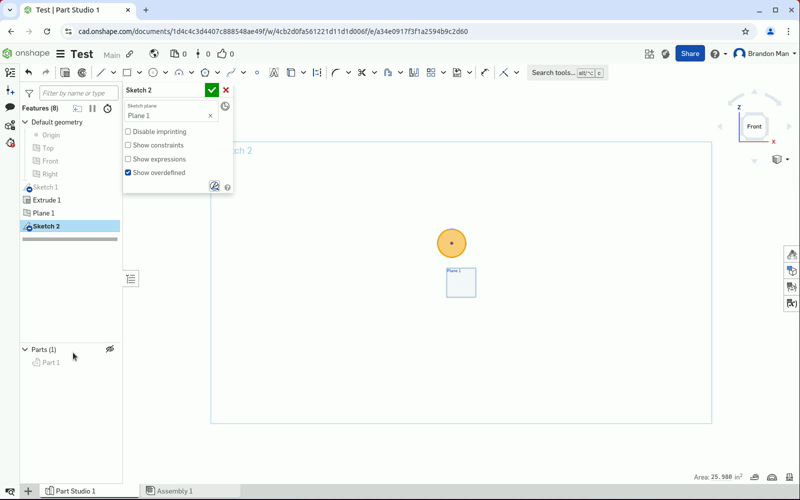
key(shift+e)
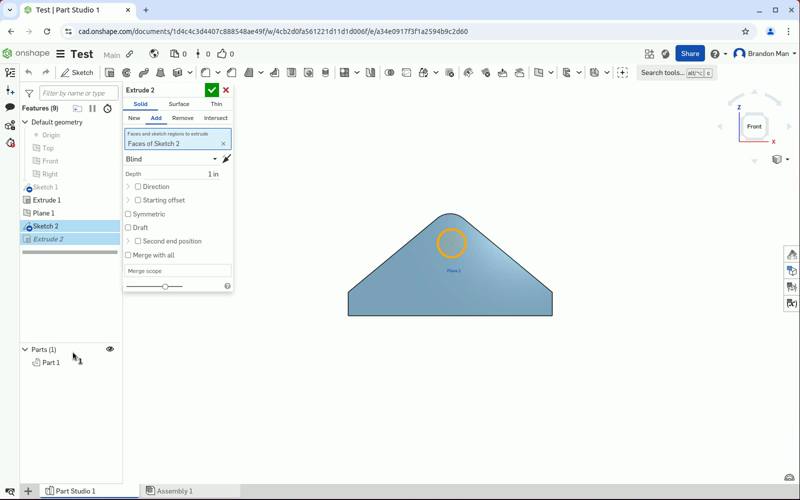
mouse_move(143, 106)
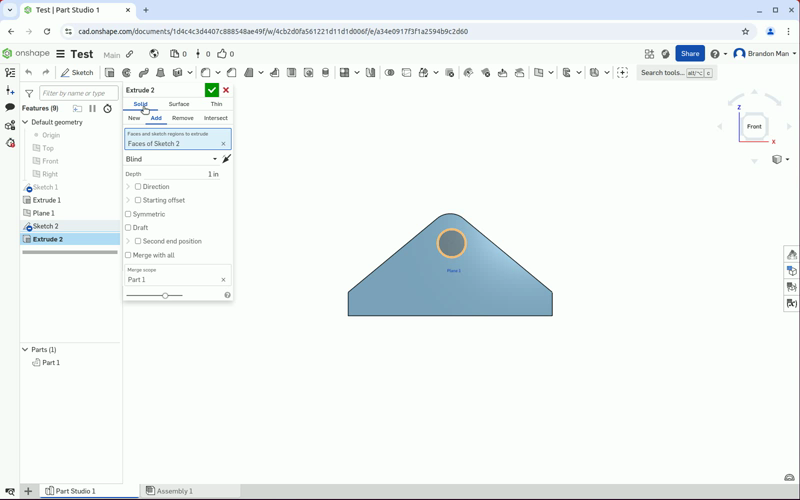
click(143, 106)
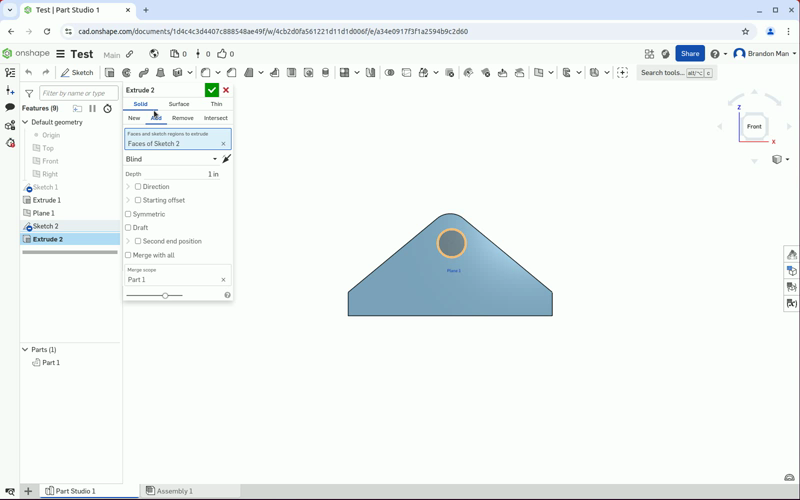
mouse_move(186, 120)
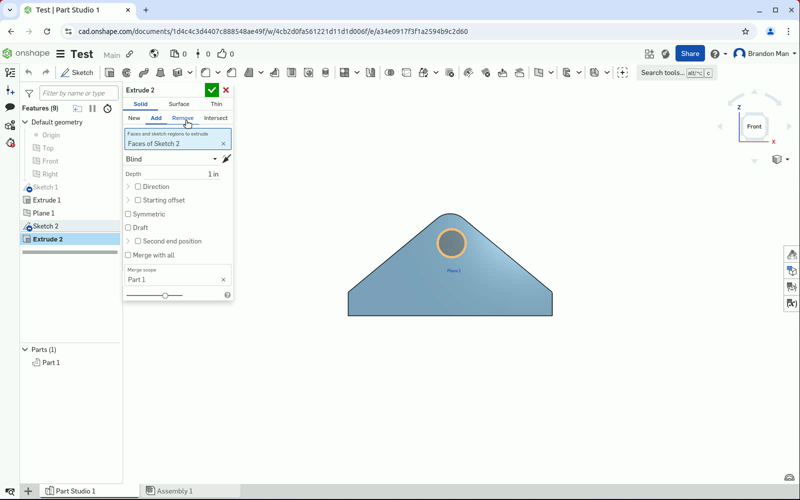
click(186, 120)
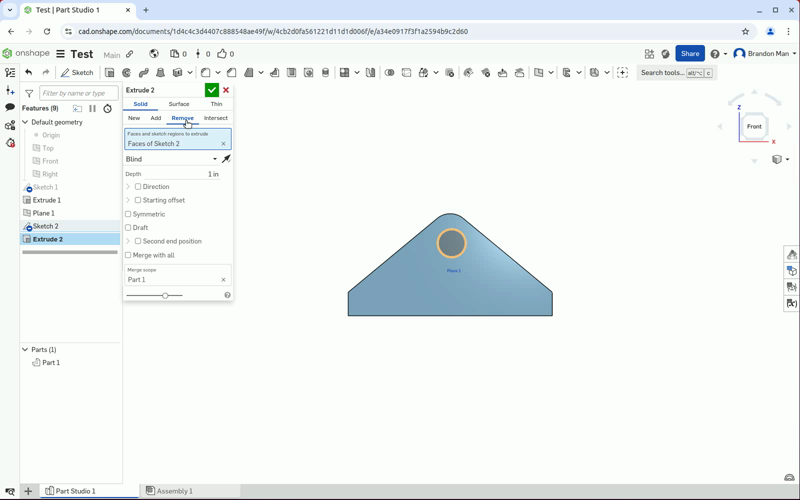
key(tab, 4)
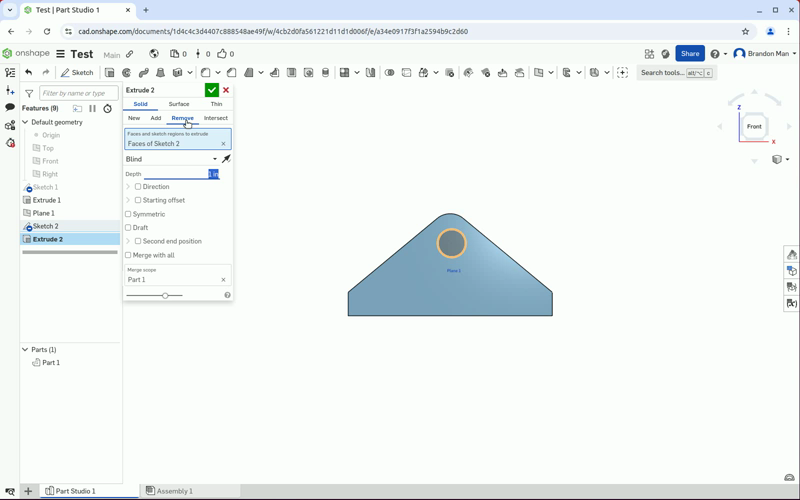
text(3.129)
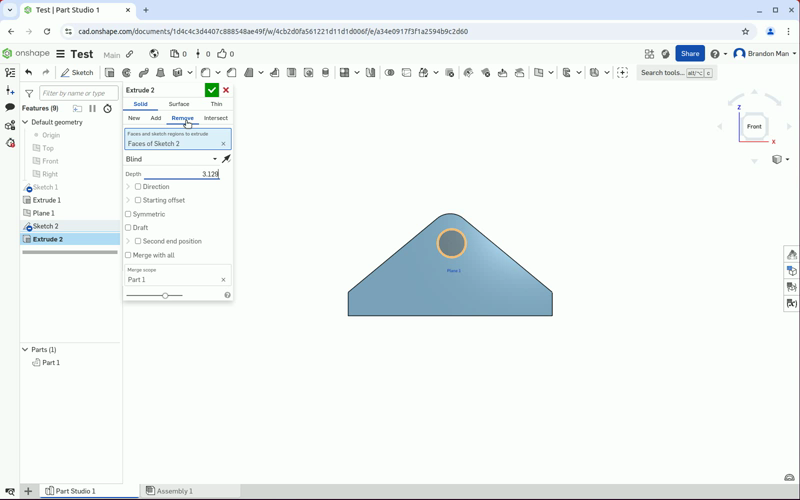
key(tab, 6)
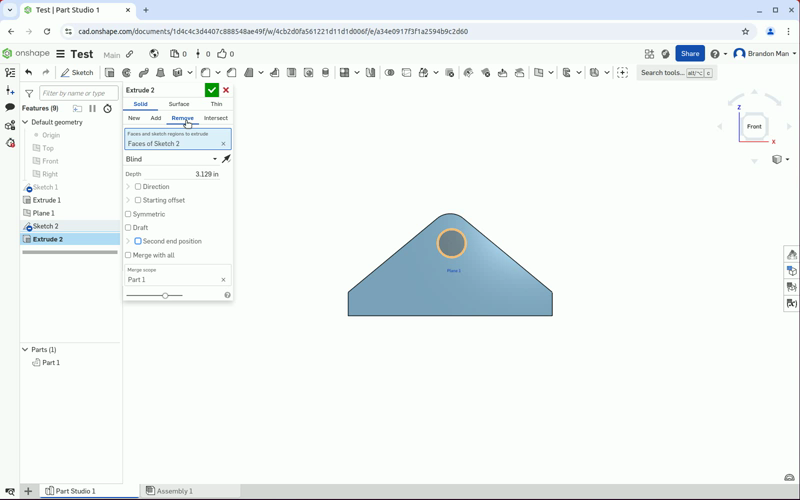
key(space)
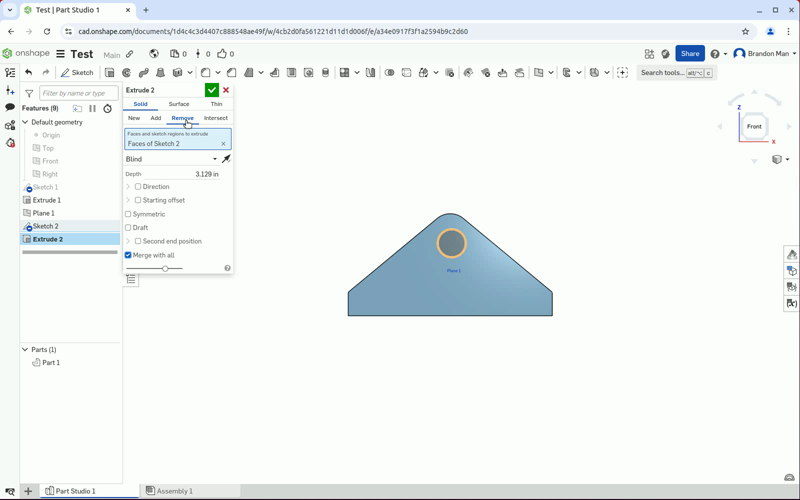
key(enter)
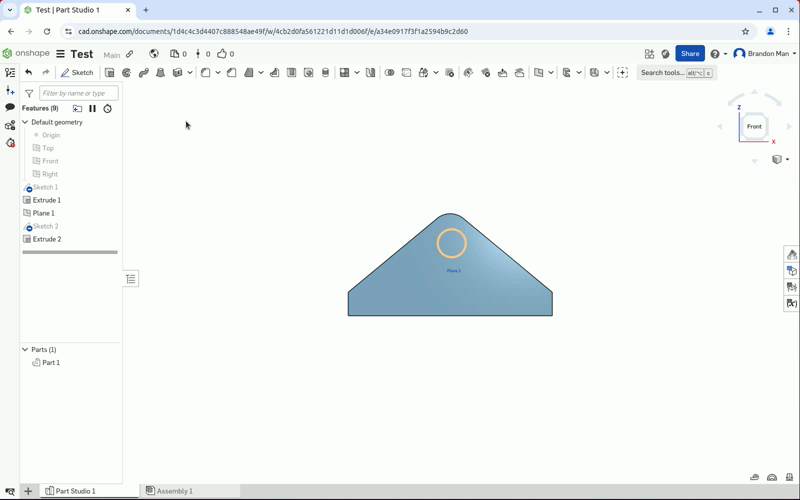
key(shift+h)
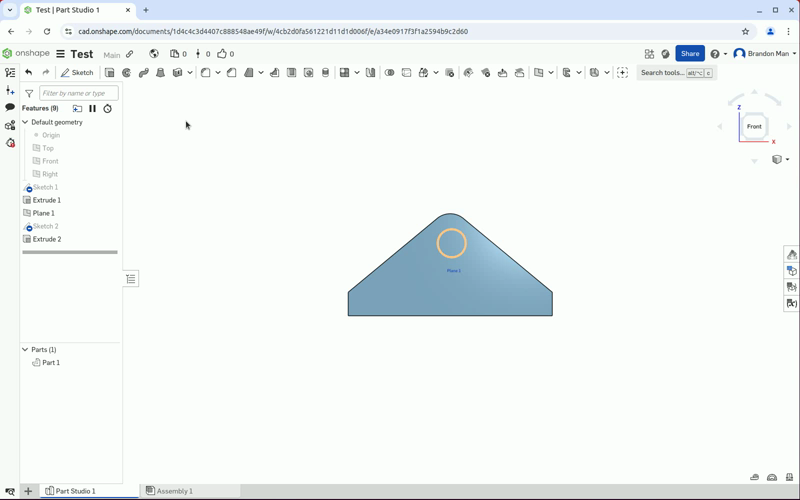
key(shift+h)
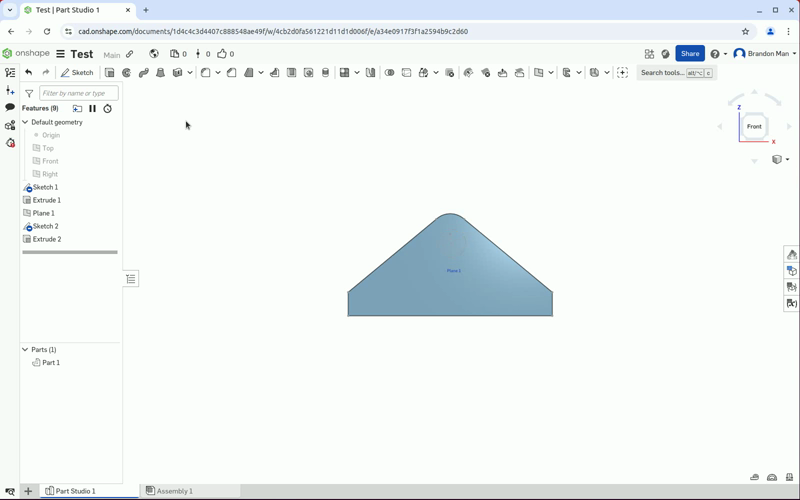
key(shift+7)
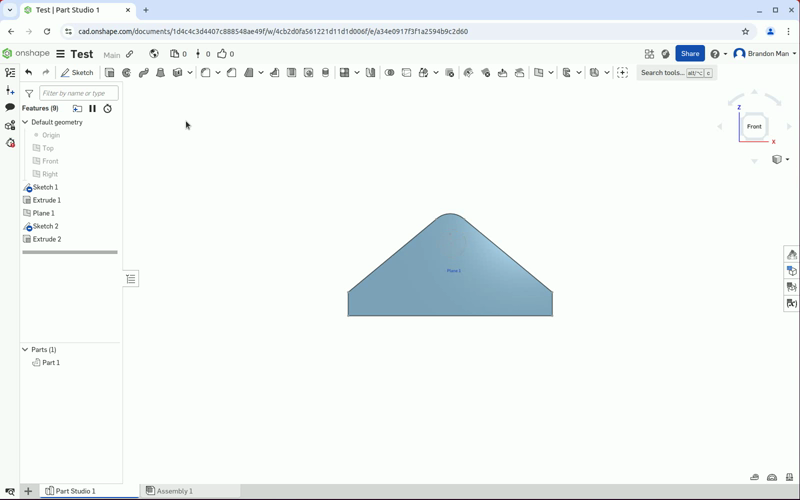
key(left, 2)
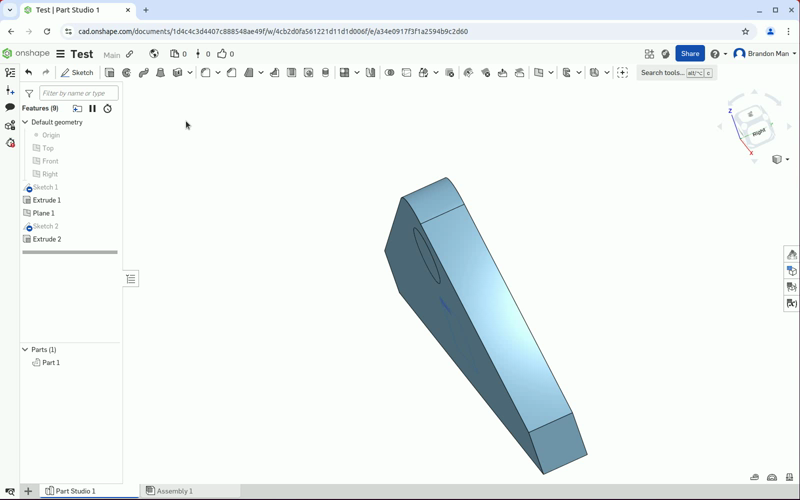
key(down, 2)
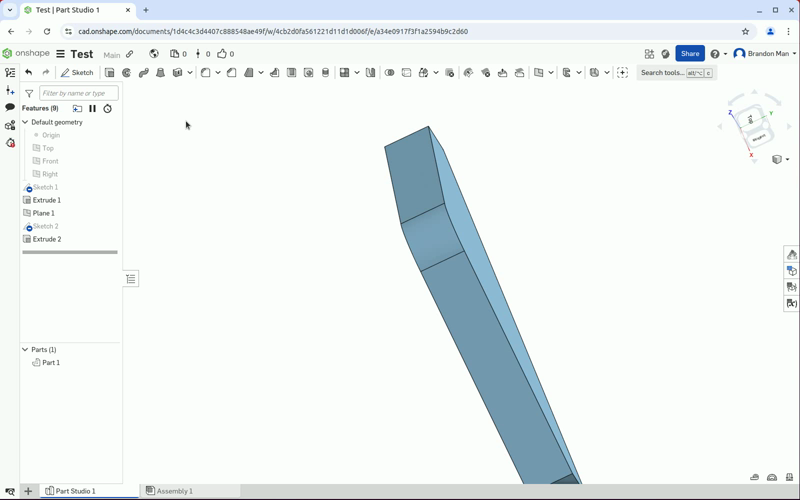
key(up, 2)
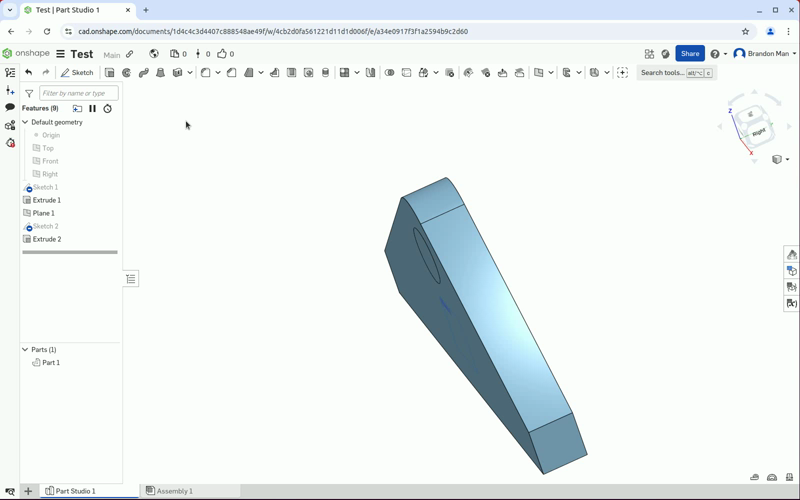
key(right, 2)
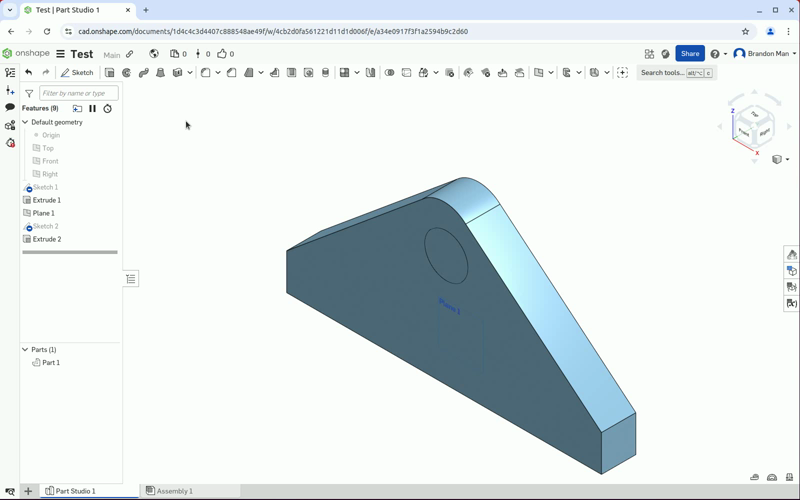
mouse_move(73, 189)
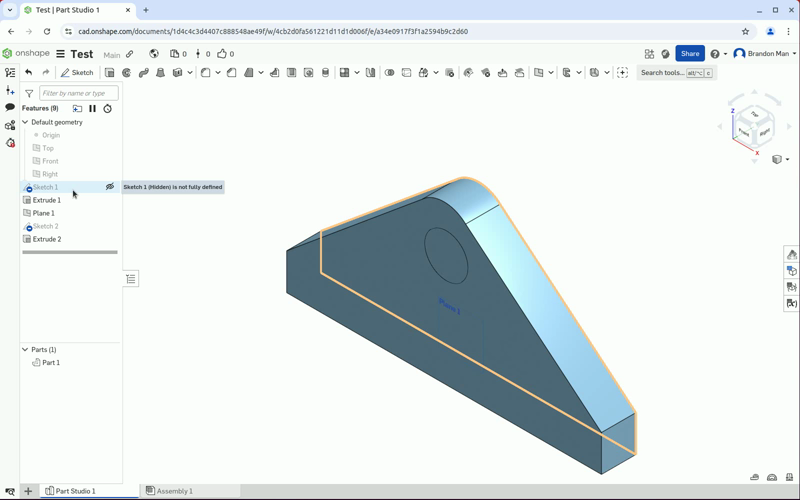
click(73, 189)